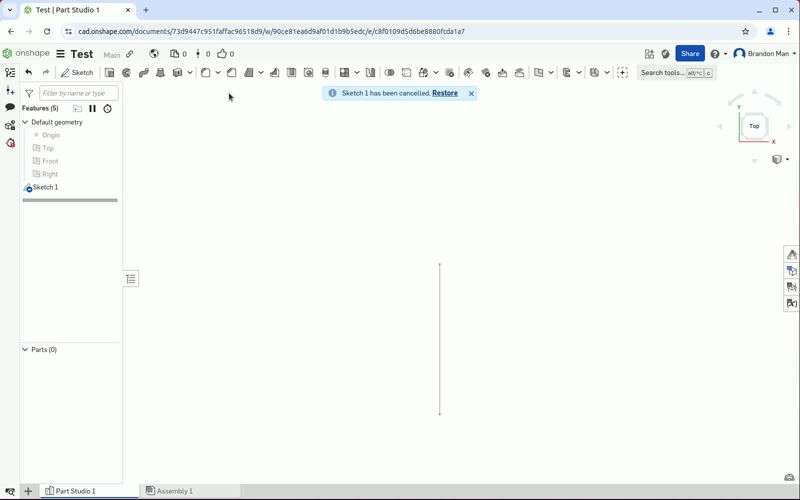
key(shift+h)
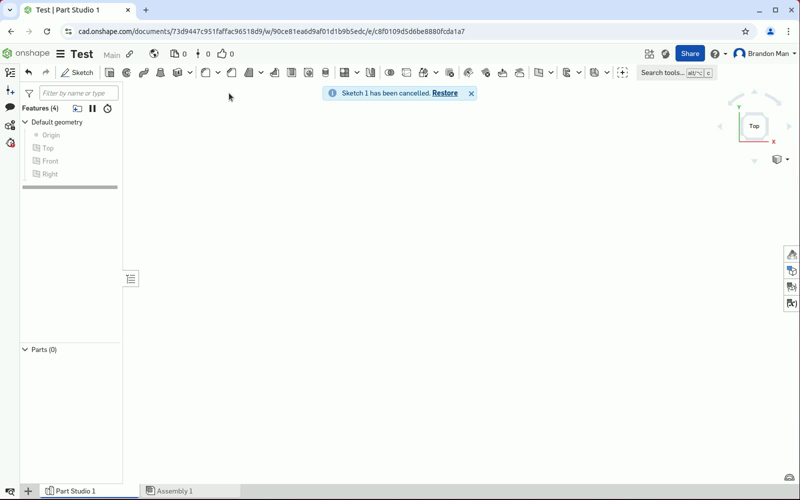
mouse_move(73, 352)
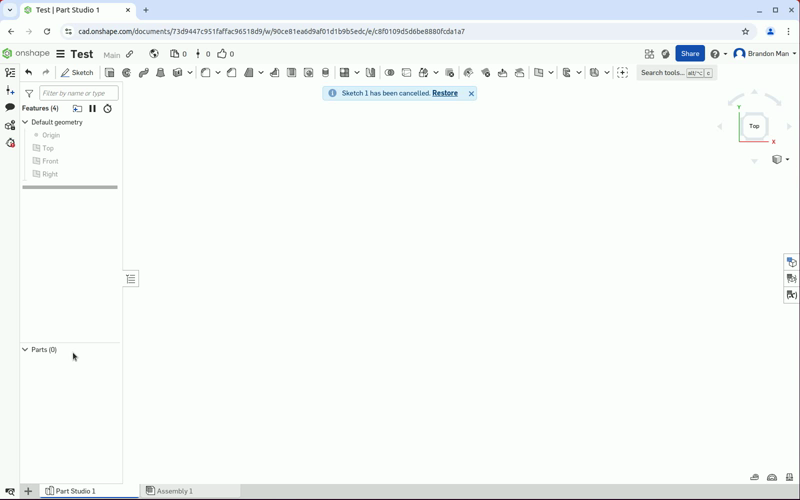
key(y)
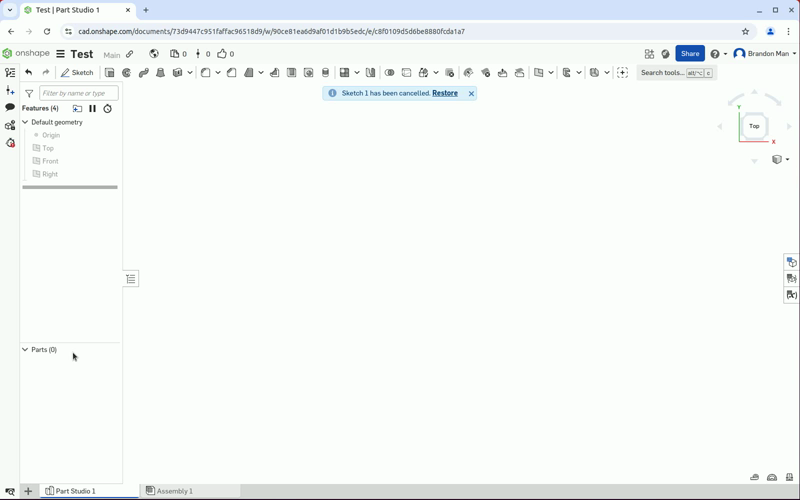
key(shift+p)
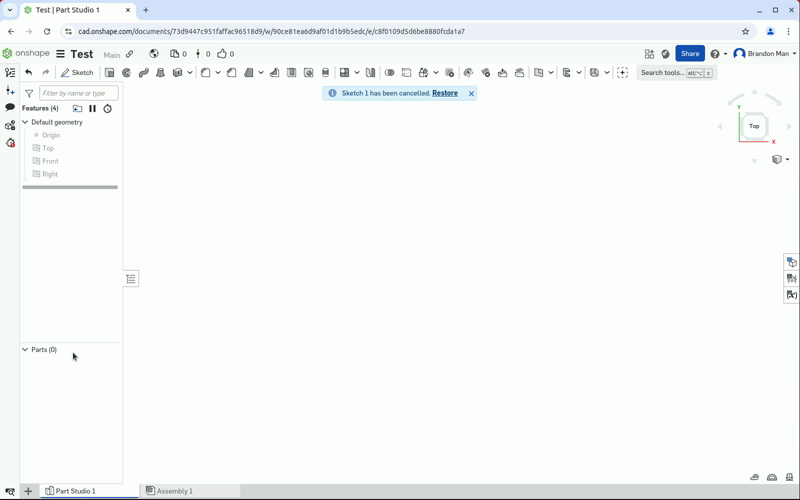
key(space)
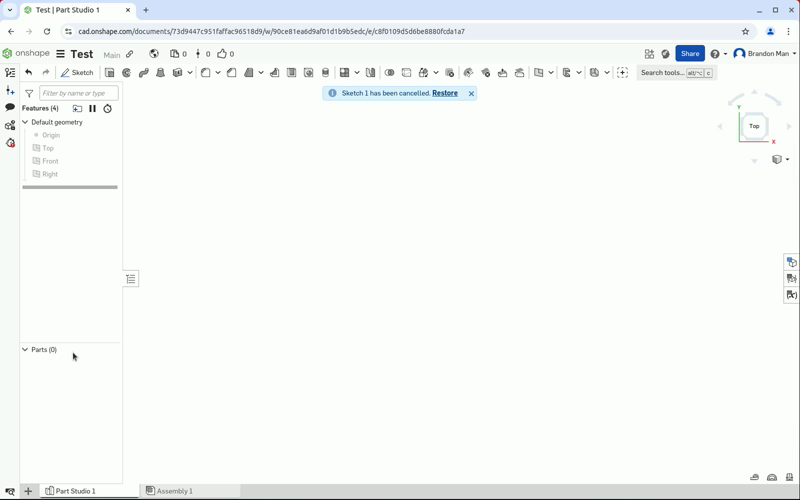
key_down(shift)
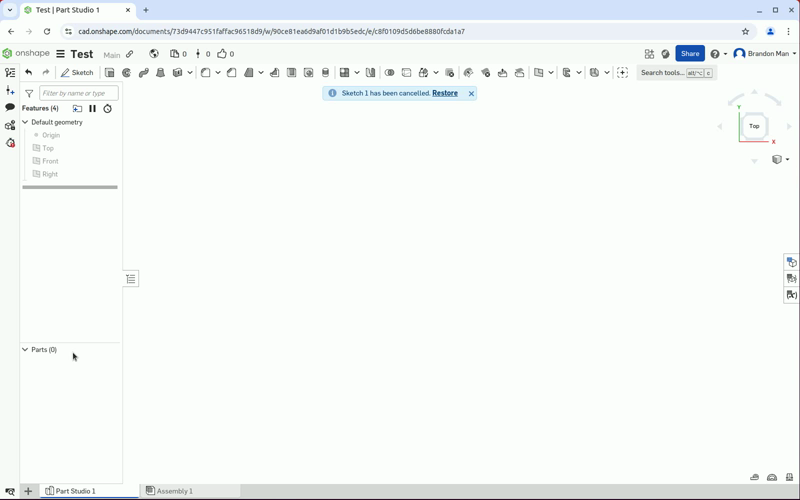
key(up)
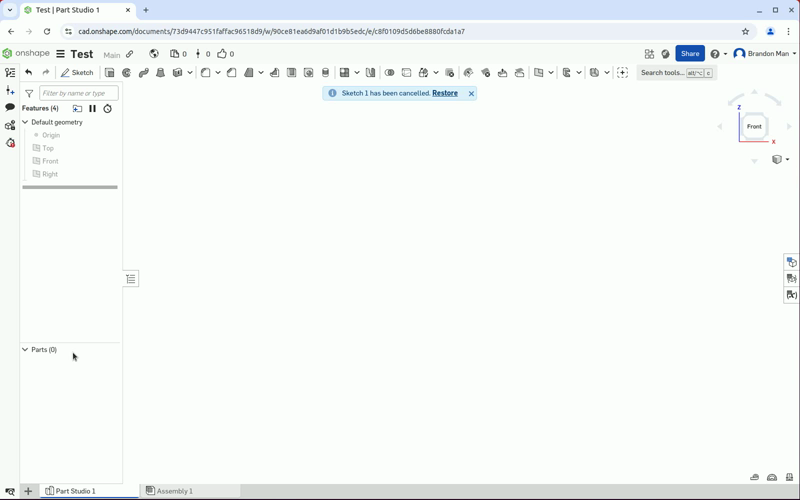
key_up(shift)
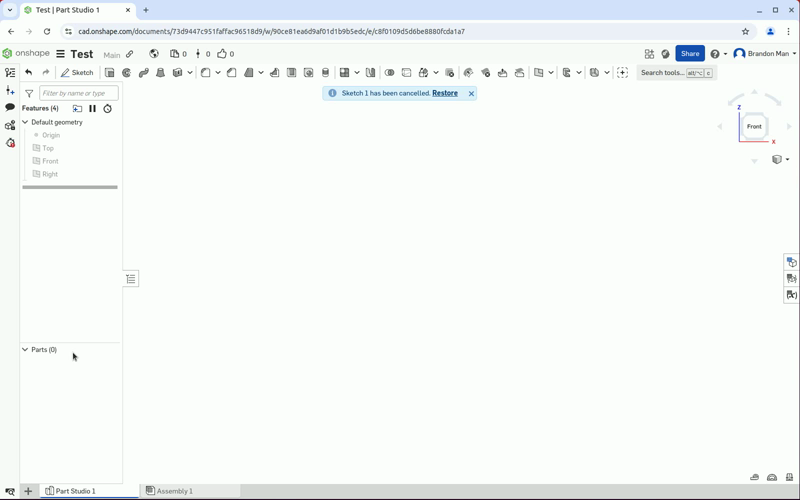
mouse_move(73, 352)
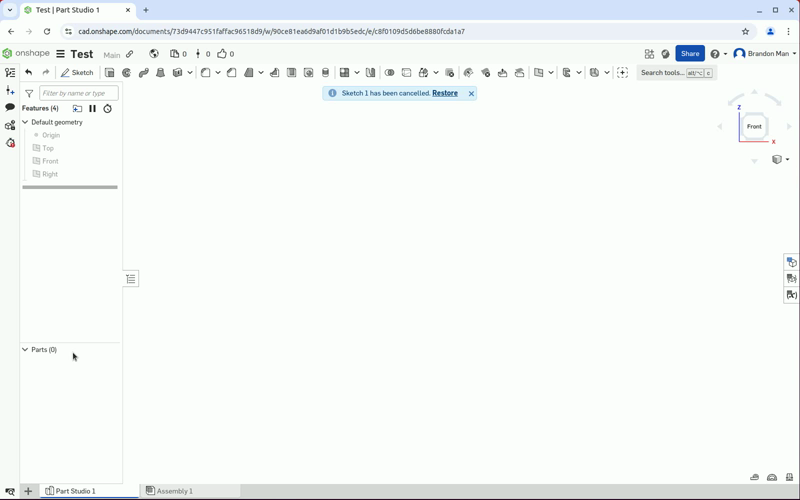
key(shift+y)
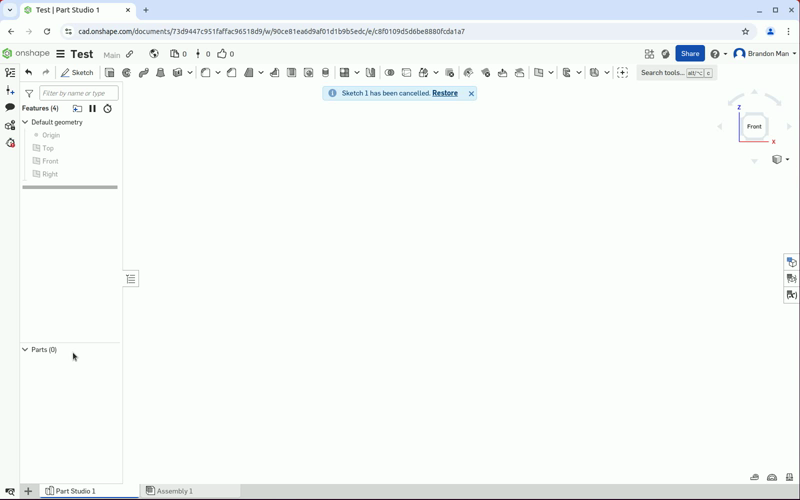
key(shift+s)
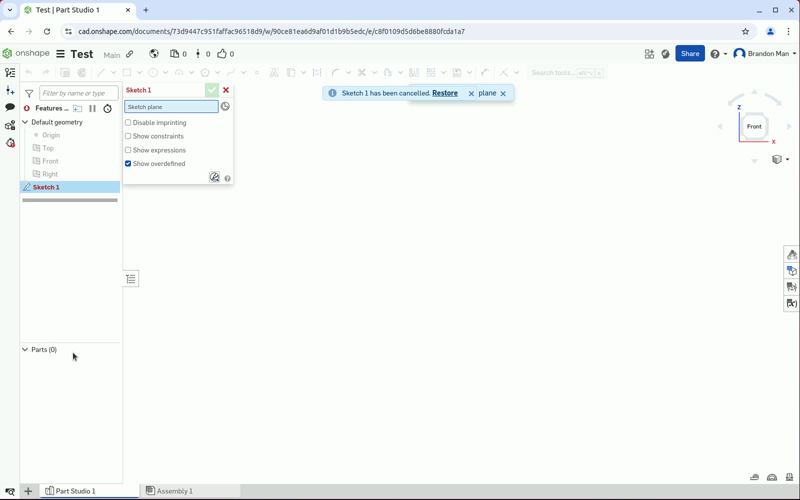
mouse_move(73, 163)
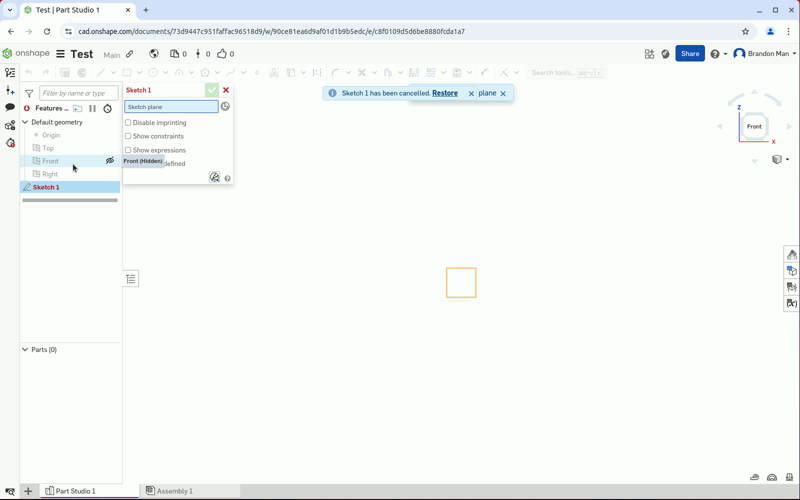
click(73, 163)
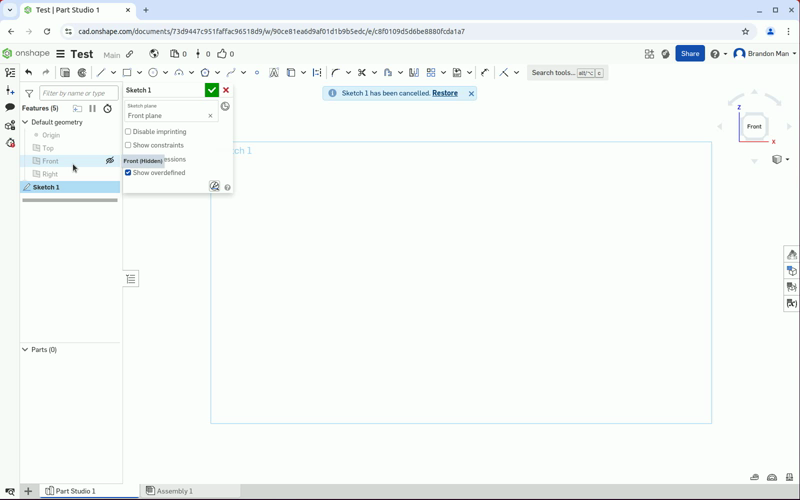
mouse_move(73, 352)
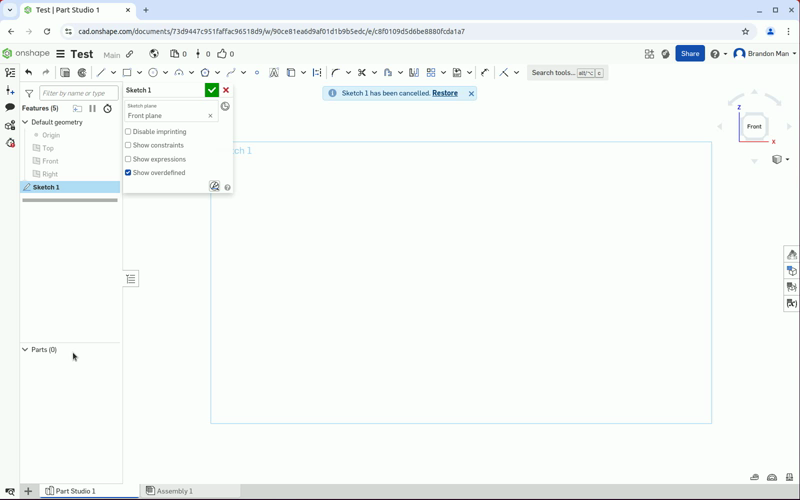
key(y)
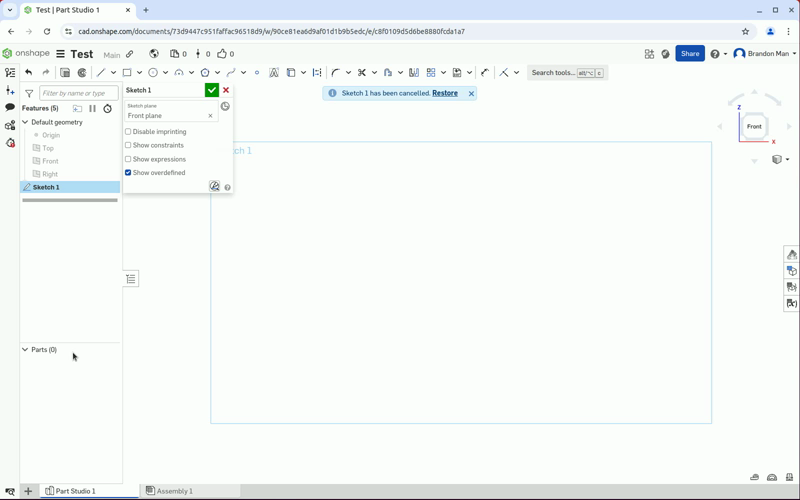
key(l)
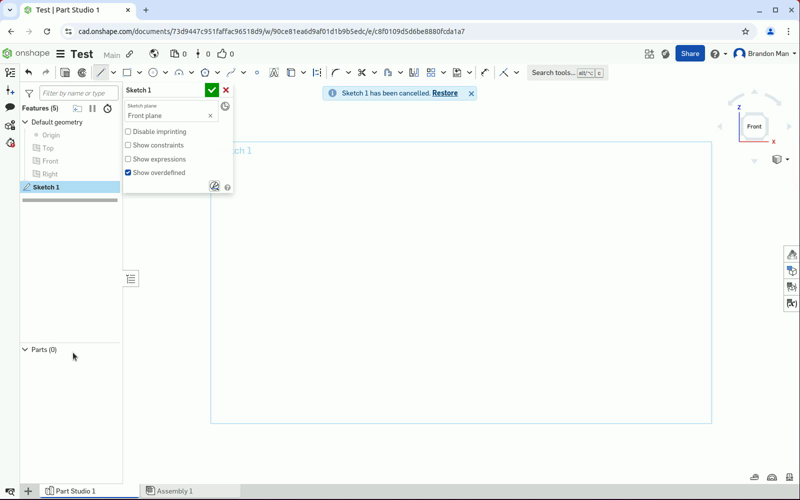
key_down(shift)
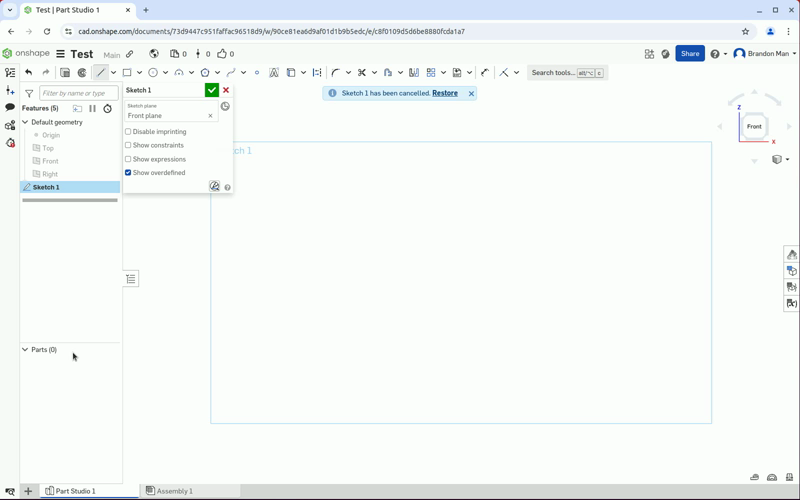
mouse_move(366, 226)
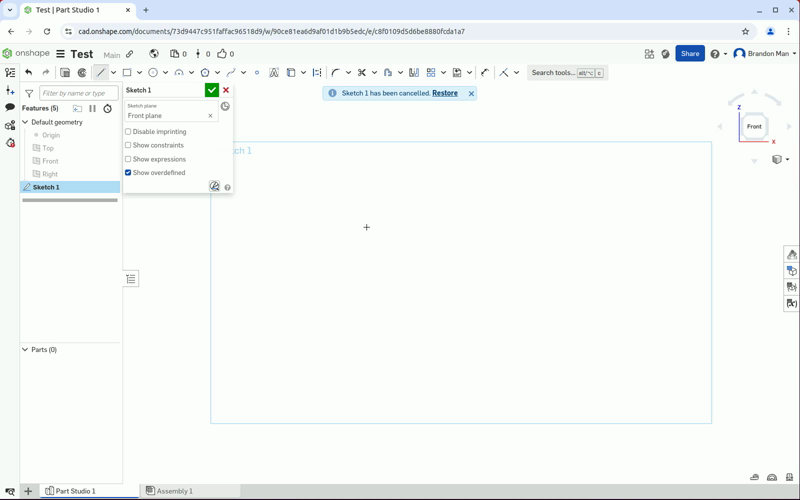
click(366, 226)
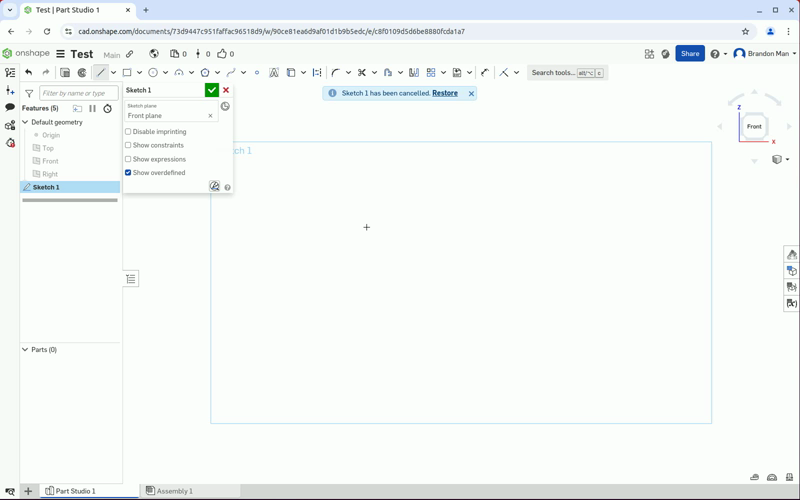
key_up(shift)
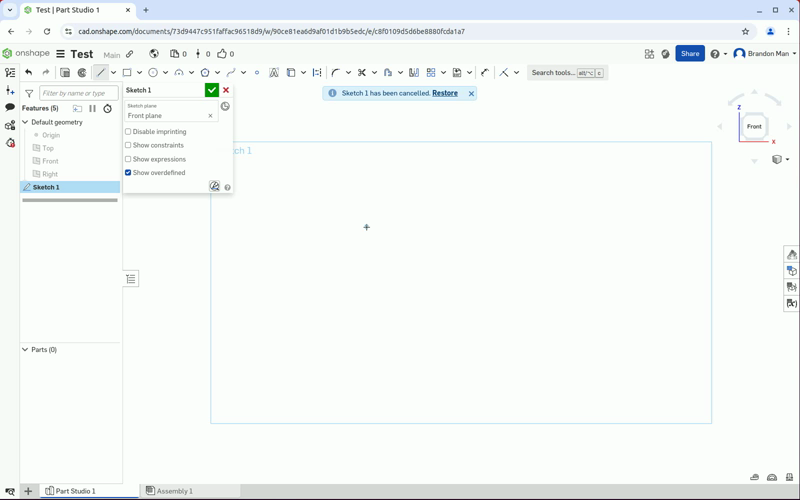
key_down(shift)
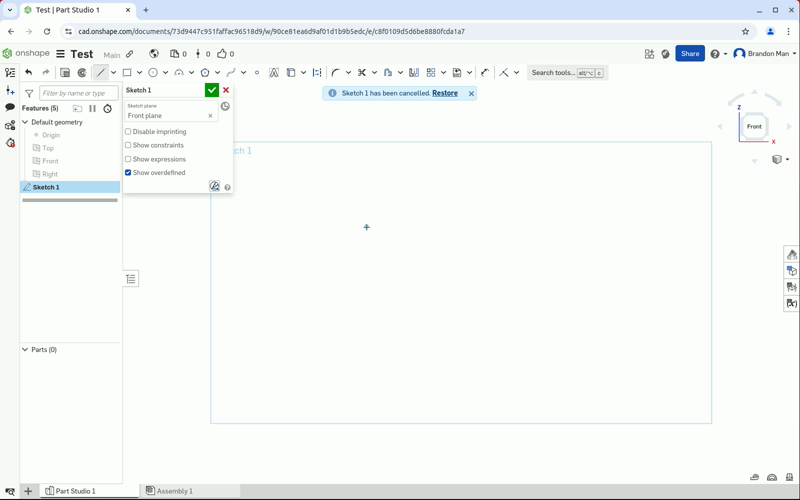
mouse_move(368, 394)
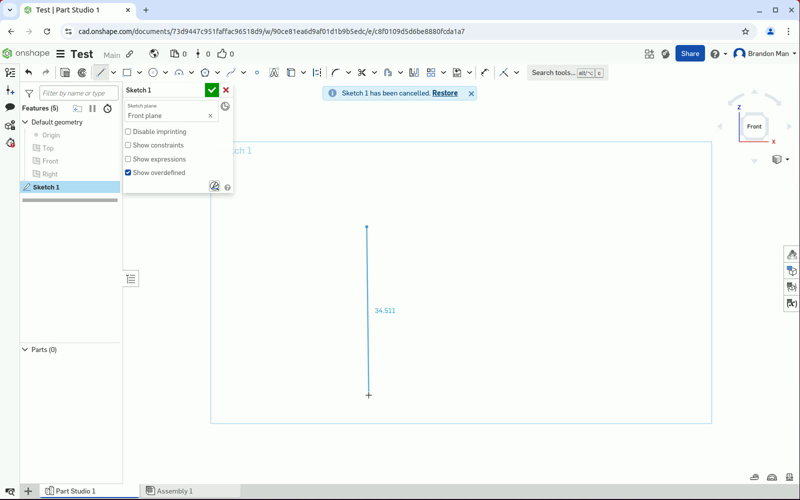
click(368, 394)
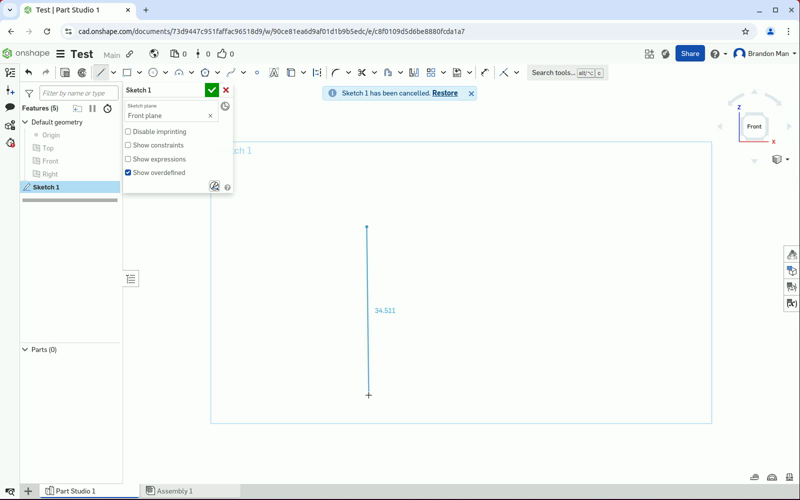
key_up(shift)
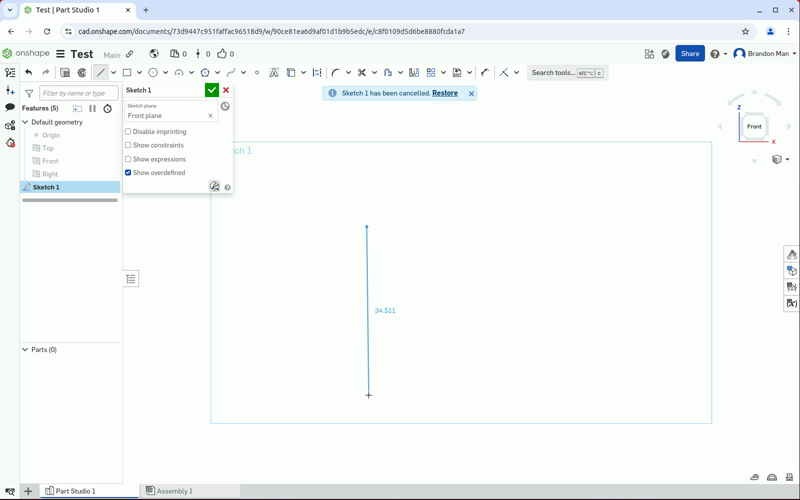
key_down(shift)
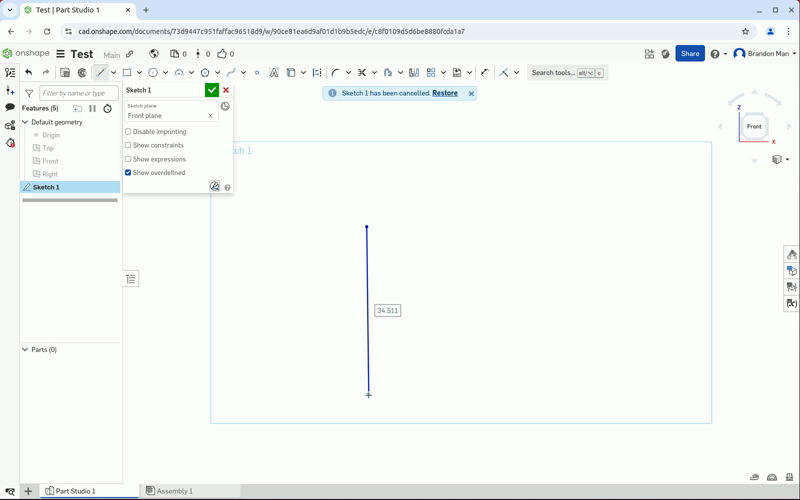
mouse_move(499, 394)
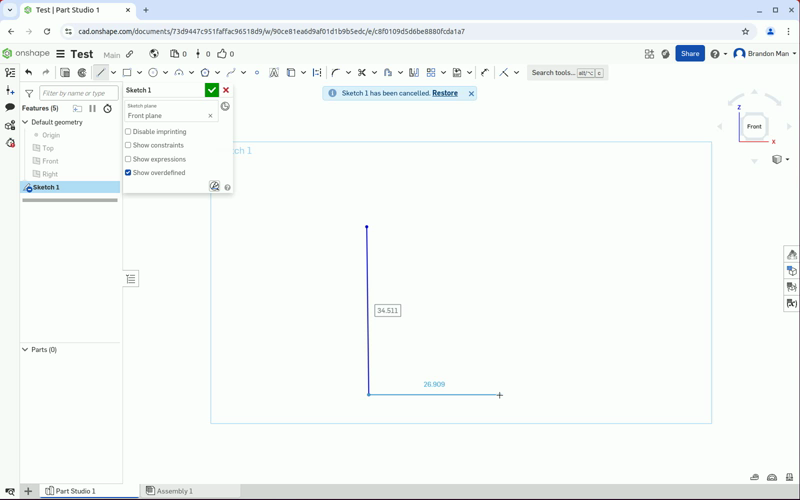
click(499, 394)
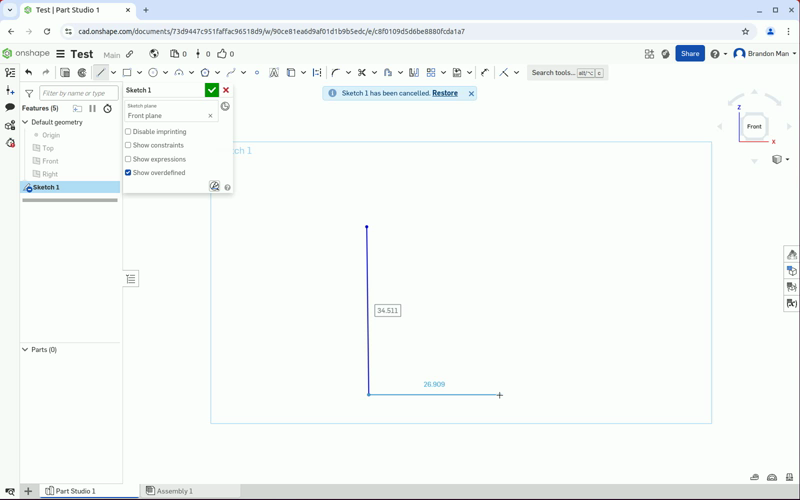
key_up(shift)
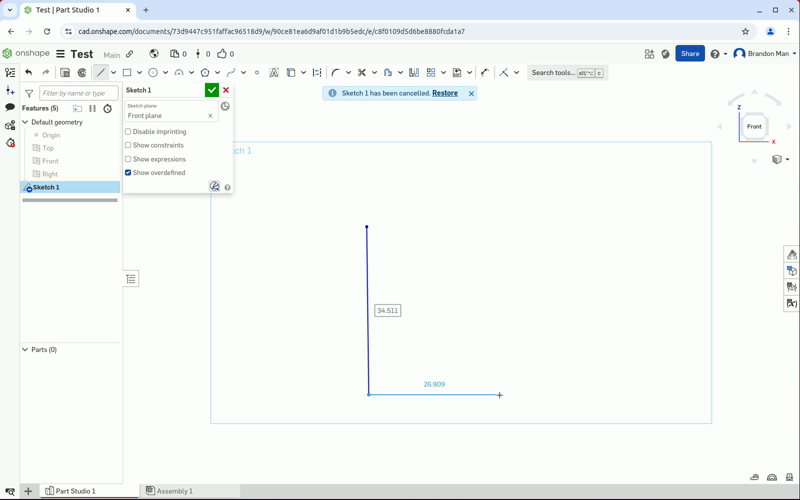
key_down(shift)
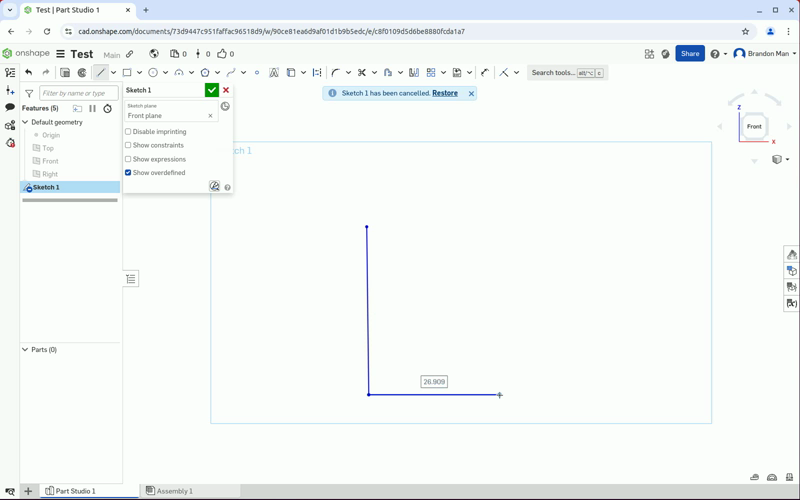
mouse_move(496, 226)
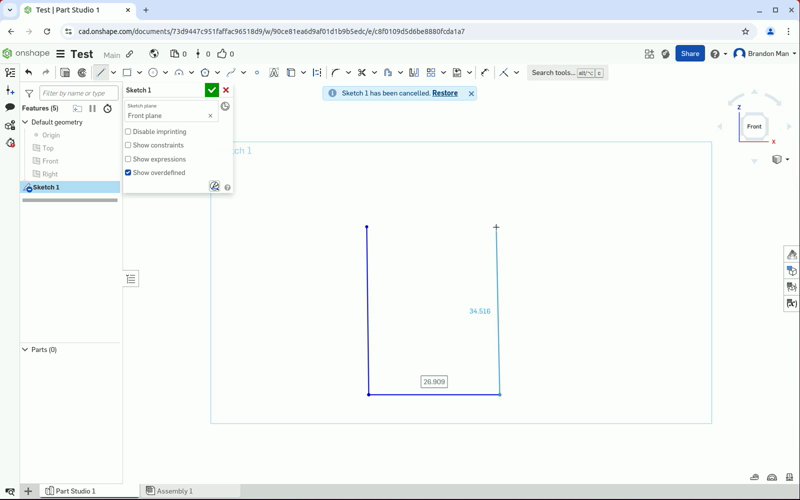
click(496, 226)
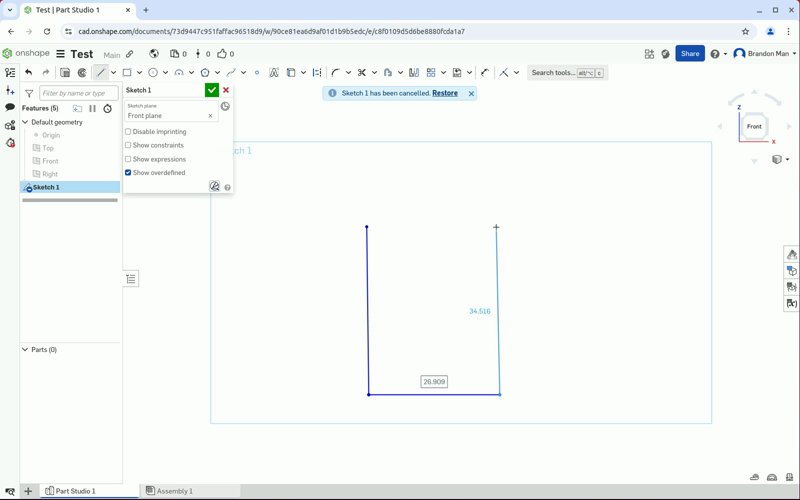
key_up(shift)
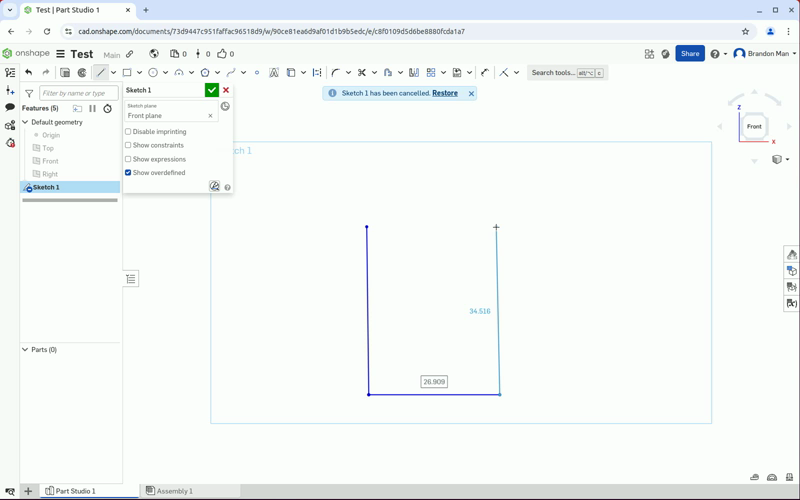
key(esc)
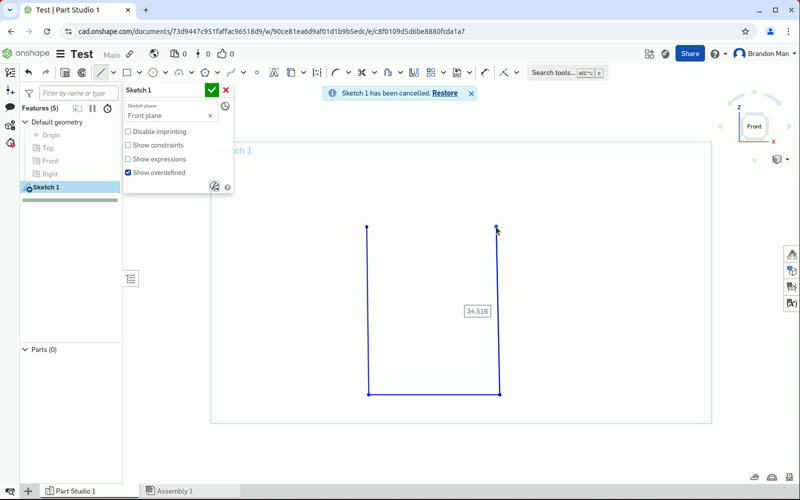
key(a)
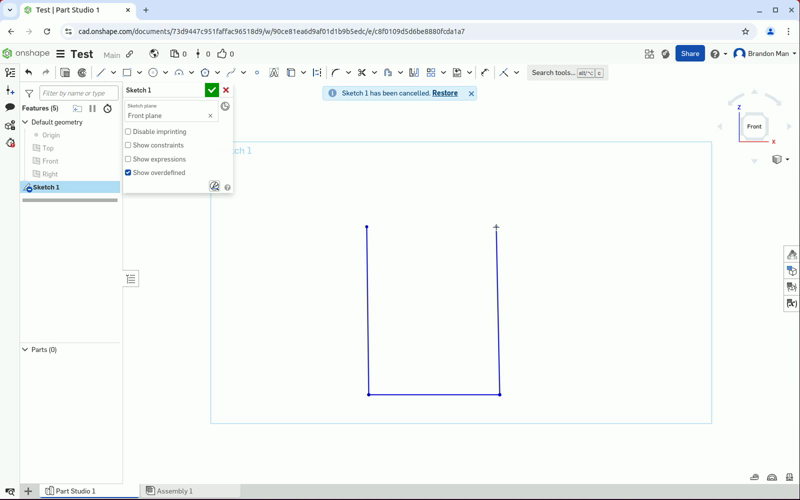
mouse_move(496, 226)
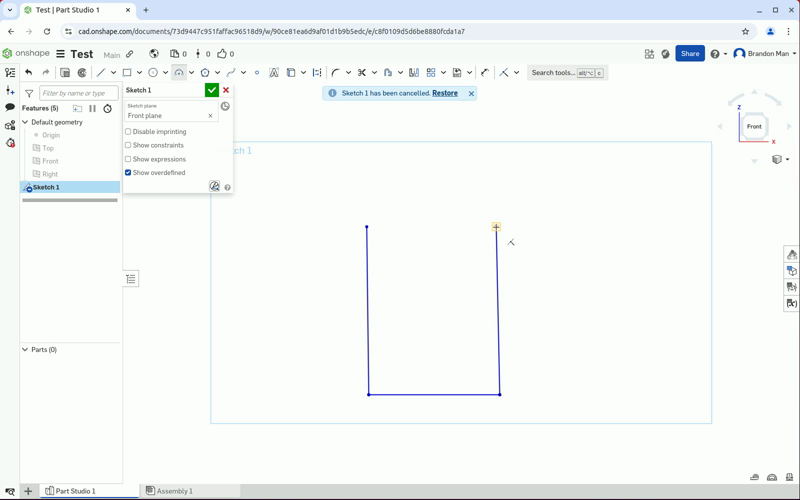
click(496, 226)
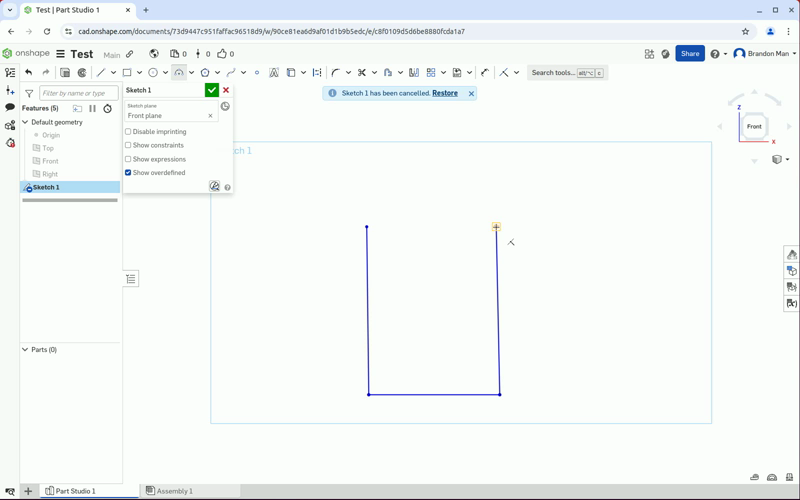
mouse_move(366, 226)
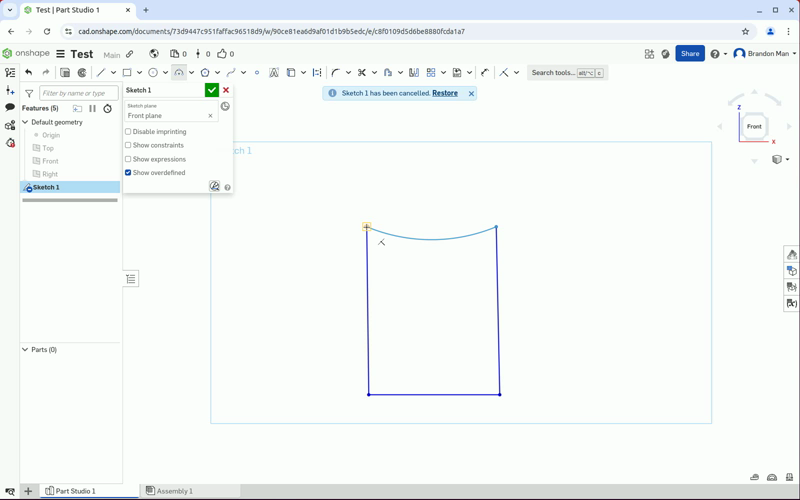
click(366, 226)
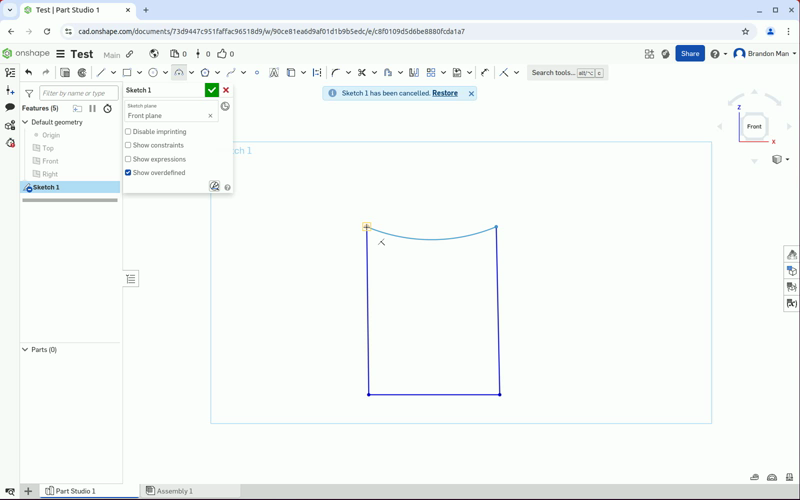
key_down(shift)
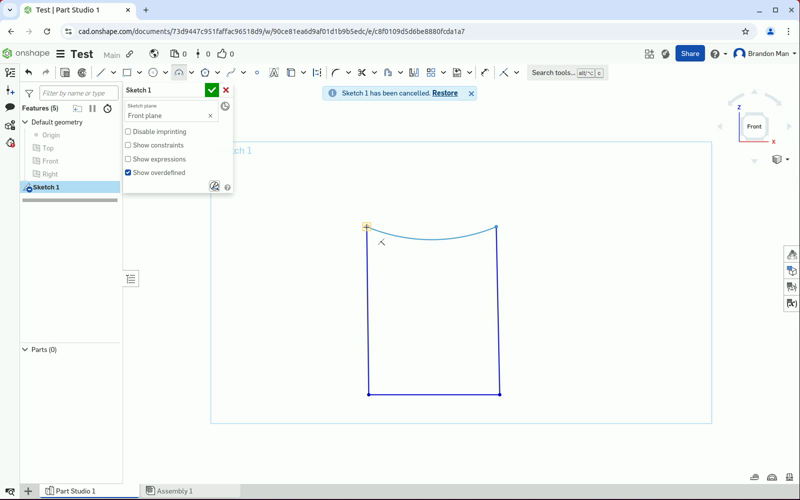
mouse_move(431, 197)
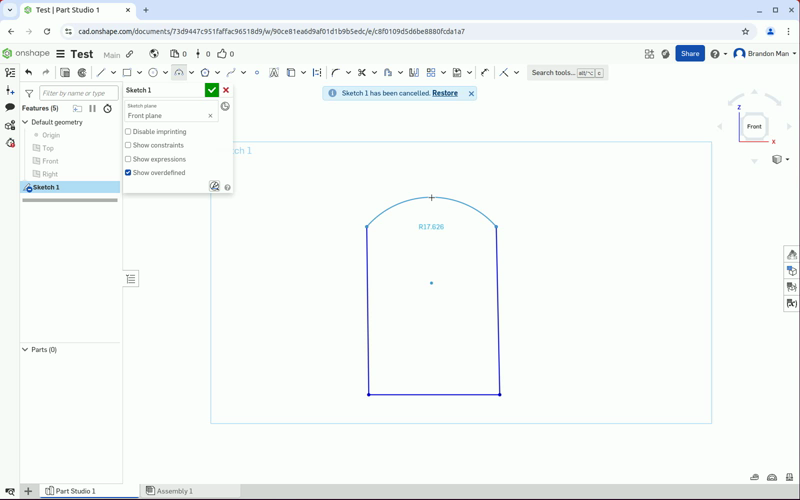
click(431, 197)
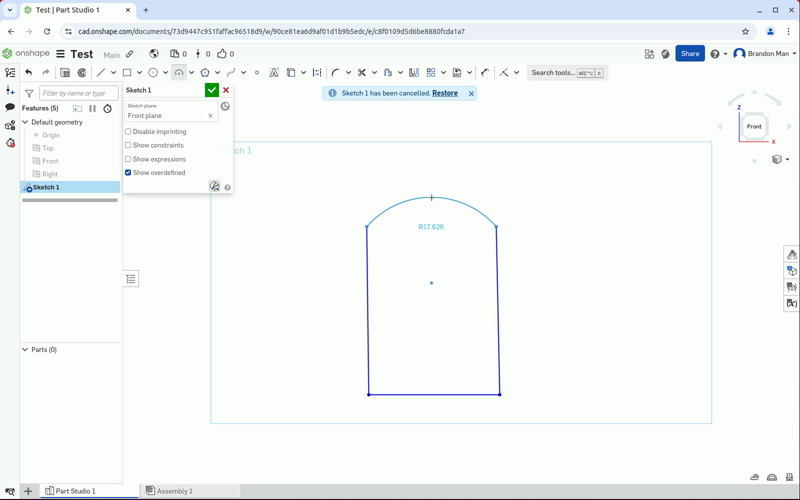
key_up(shift)
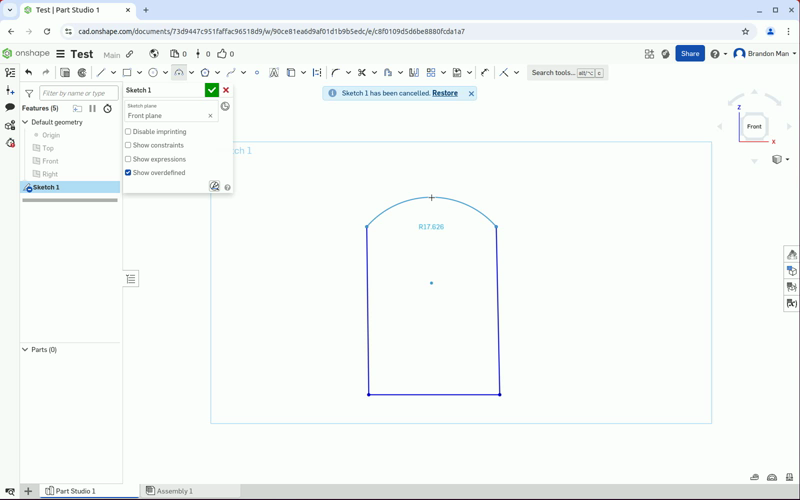
key(esc)
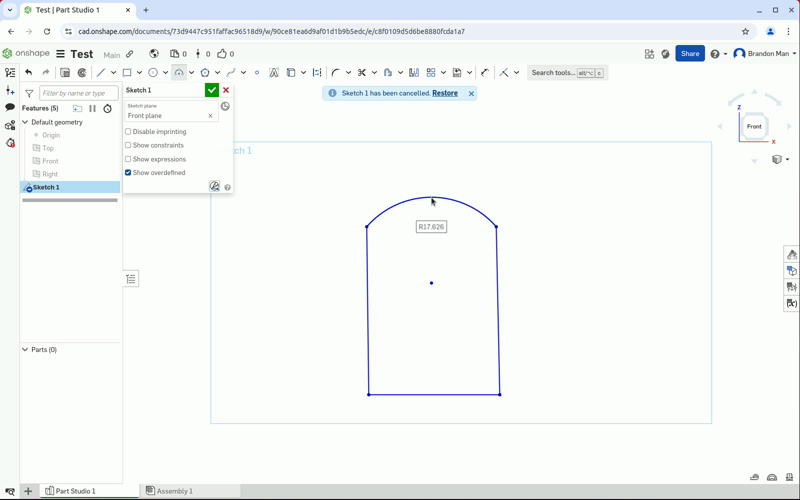
key(c)
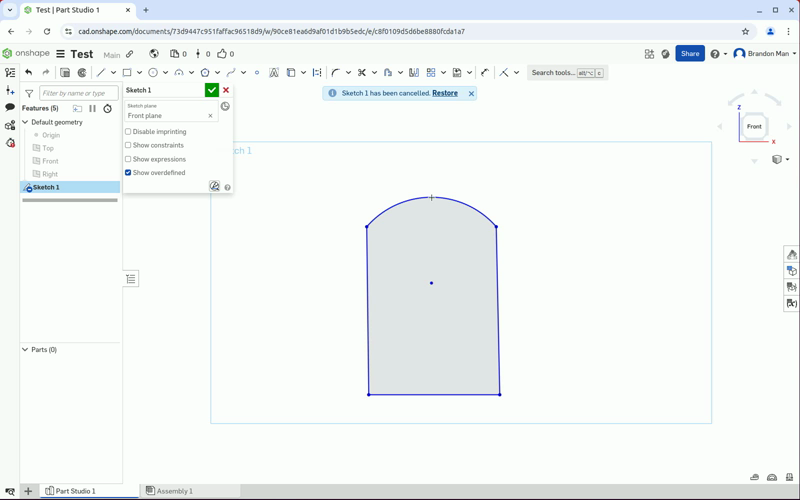
key_down(shift)
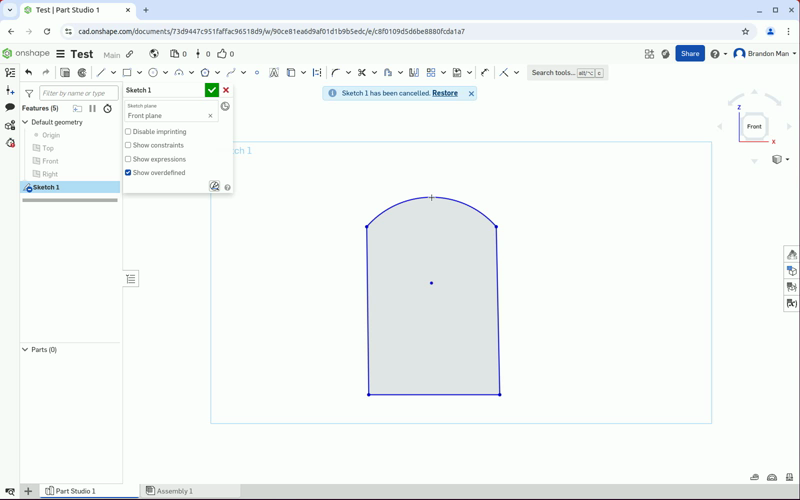
mouse_move(432, 281)
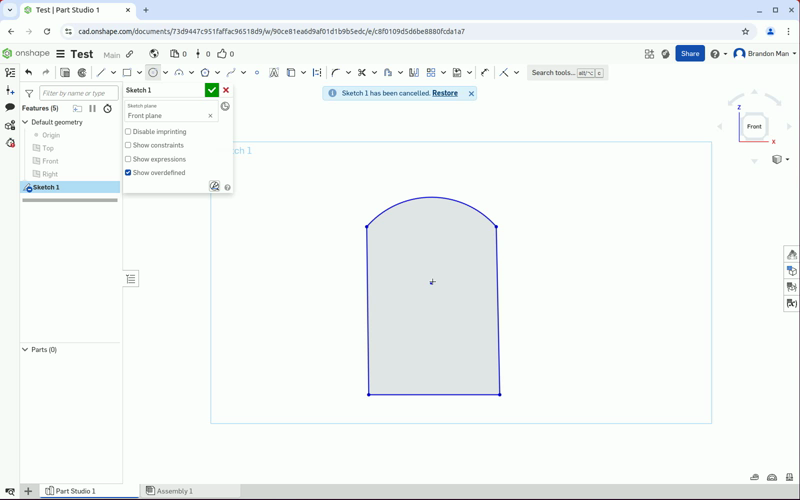
scroll(6)
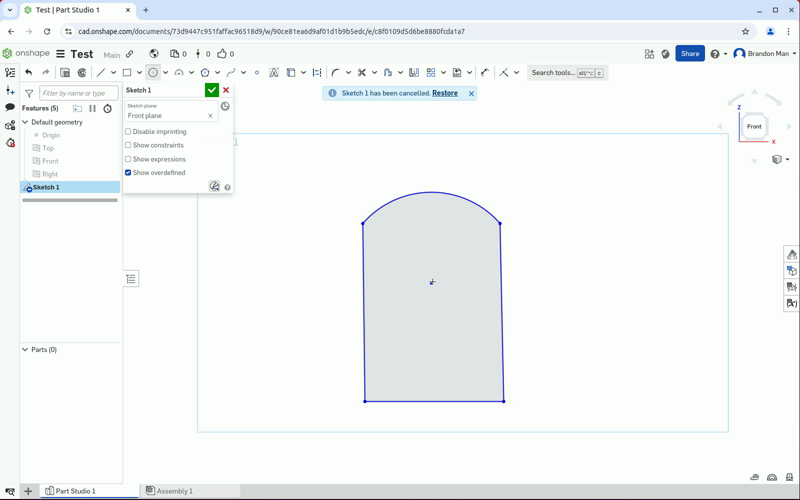
scroll(6)
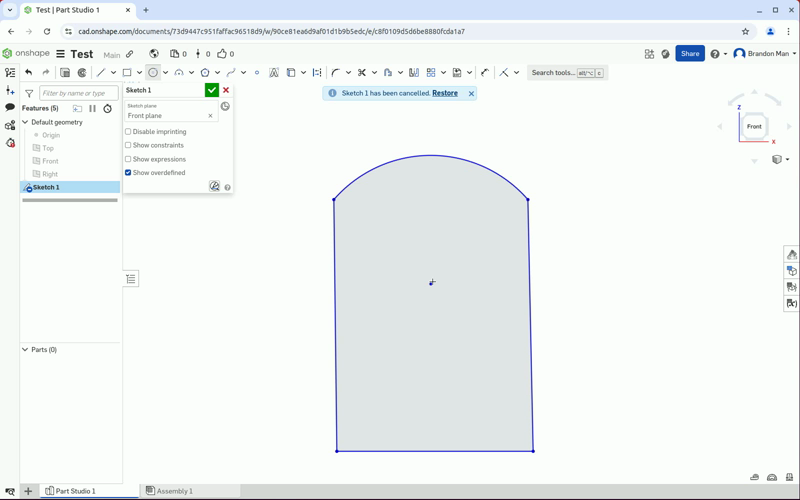
scroll(6)
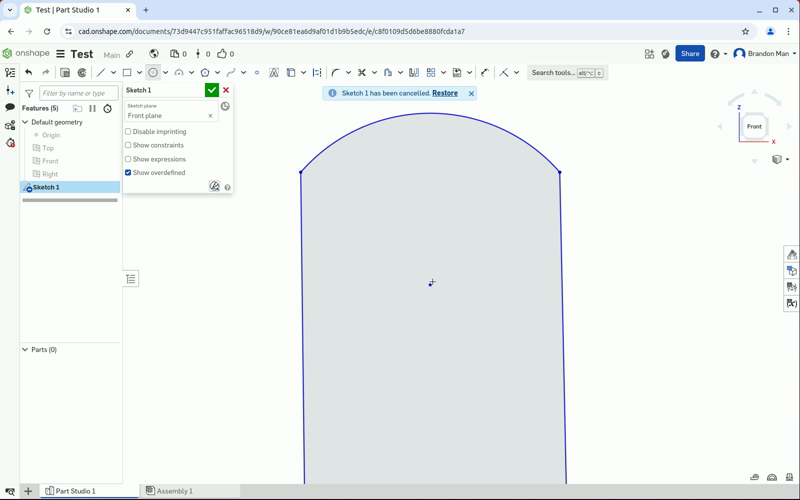
scroll(6)
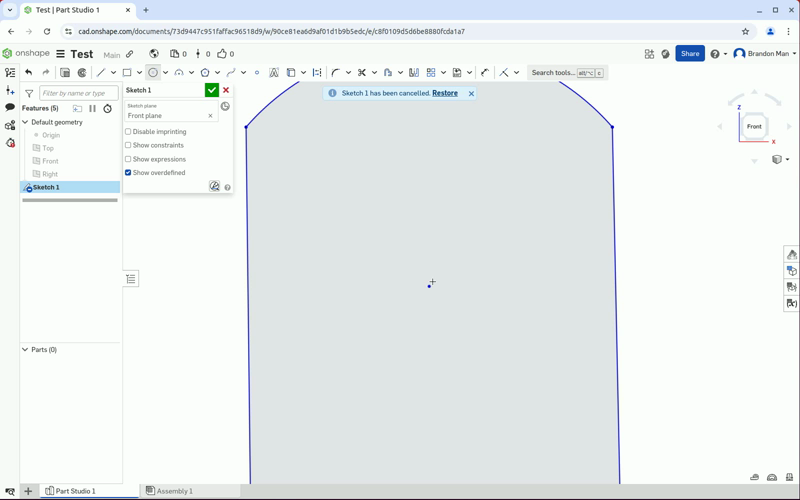
scroll(6)
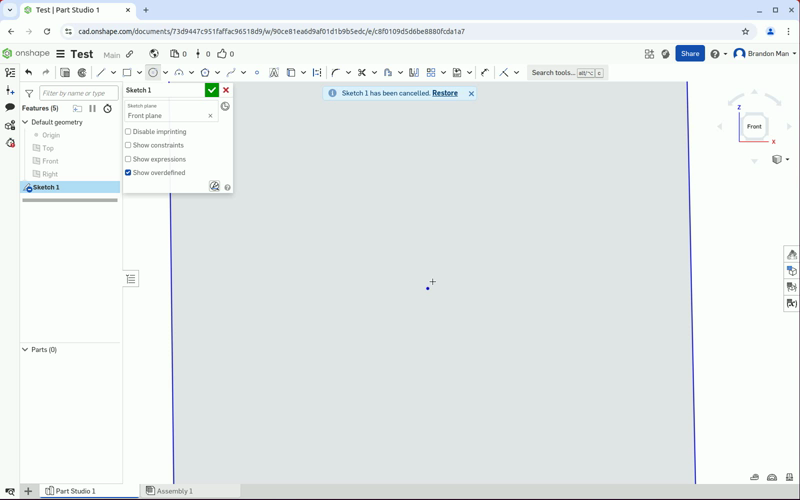
scroll(6)
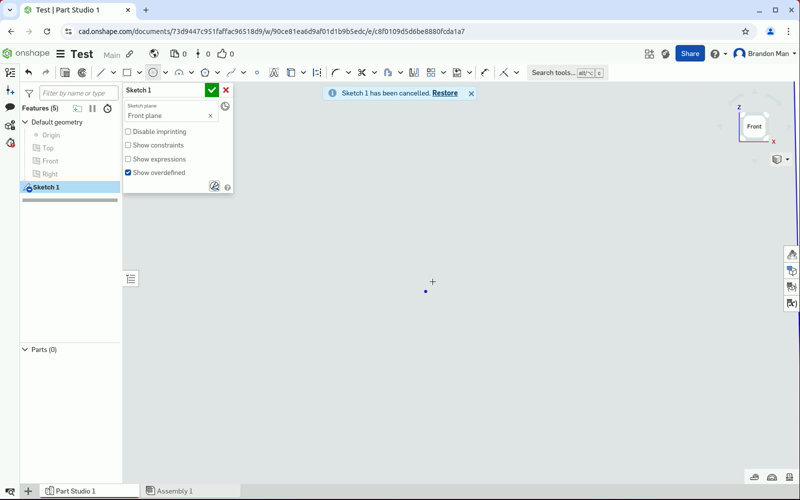
scroll(6)
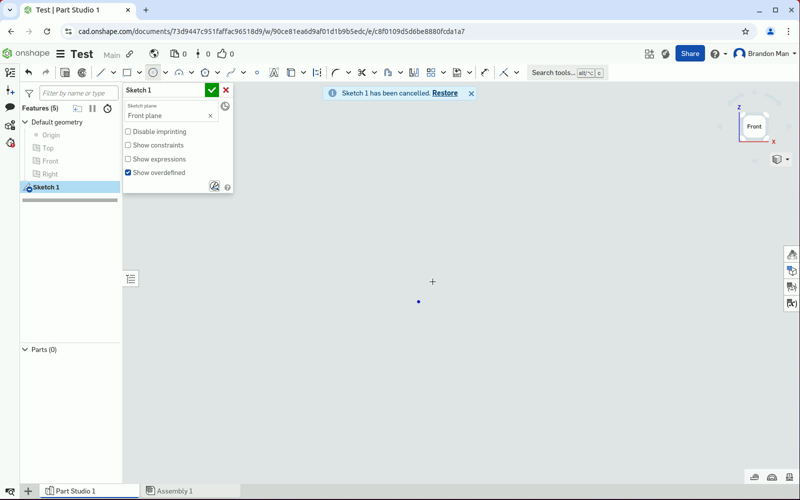
click(432, 281)
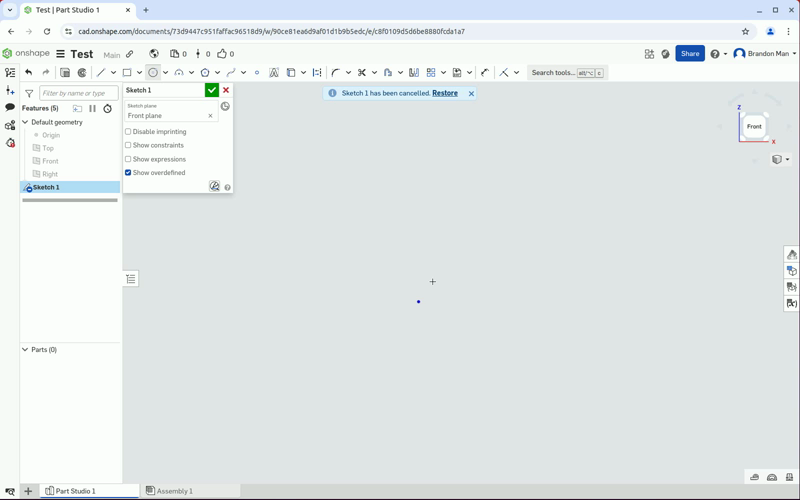
scroll(-6)
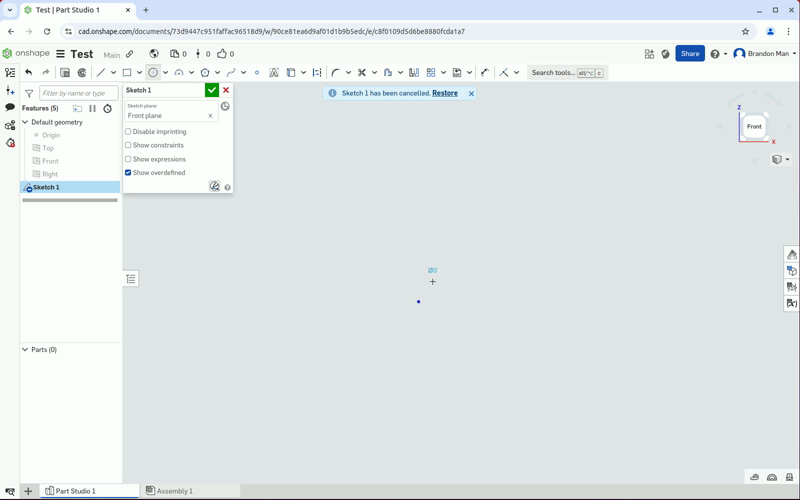
scroll(-6)
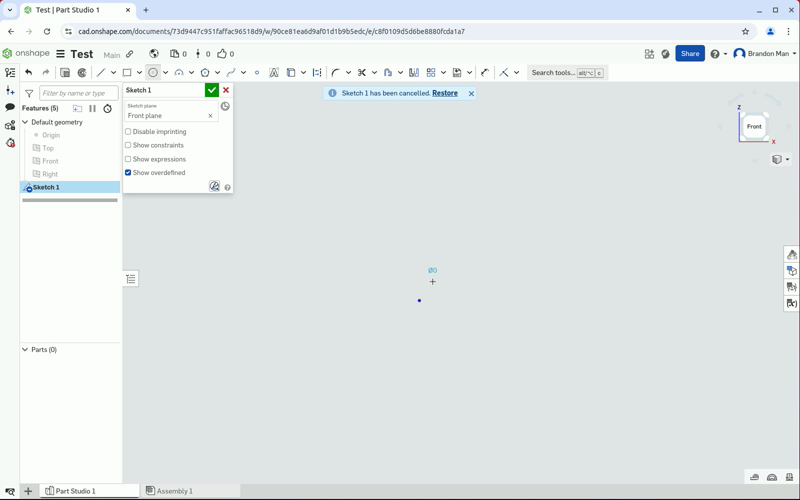
scroll(-6)
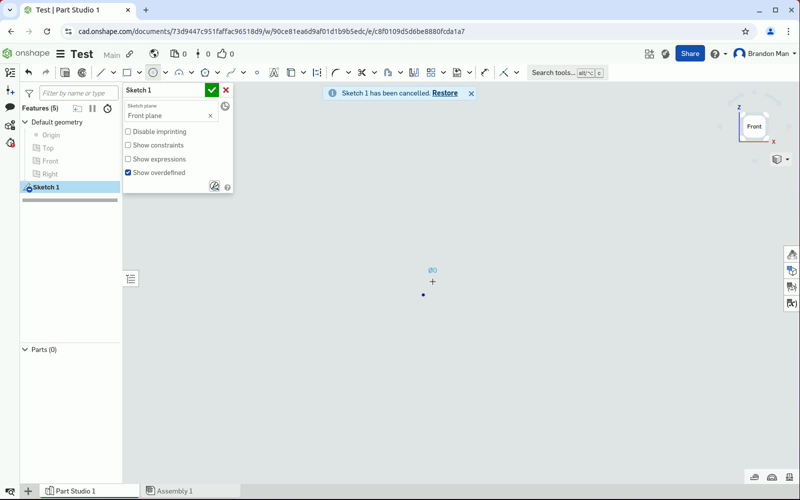
scroll(-6)
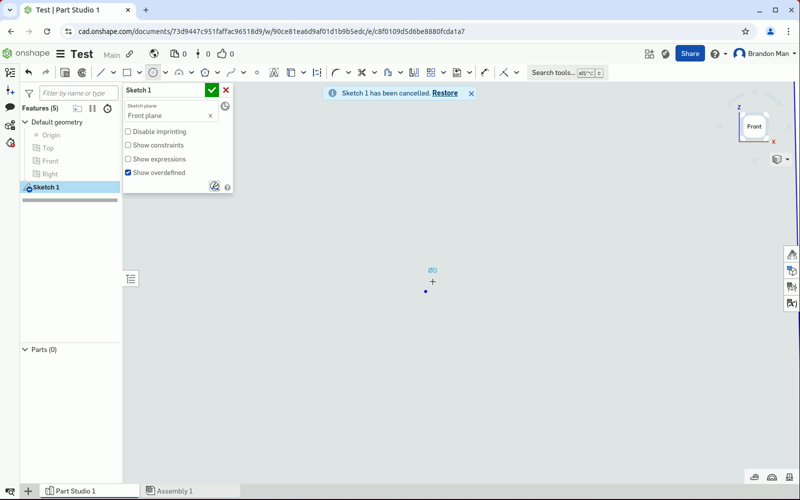
scroll(-6)
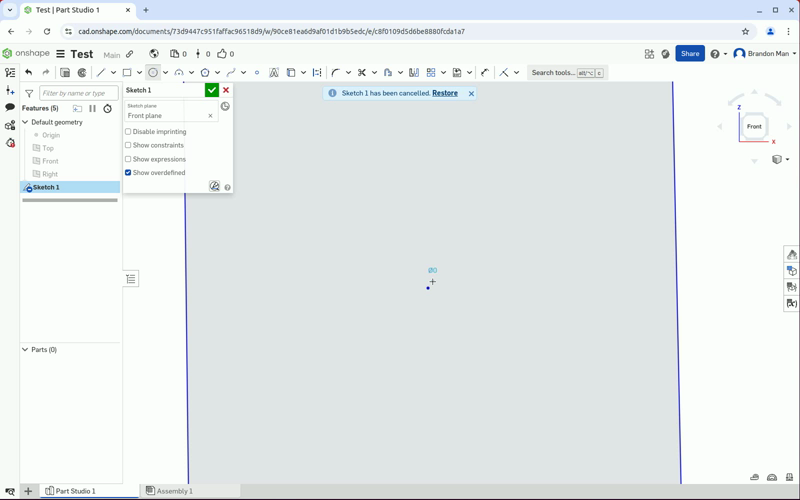
scroll(-6)
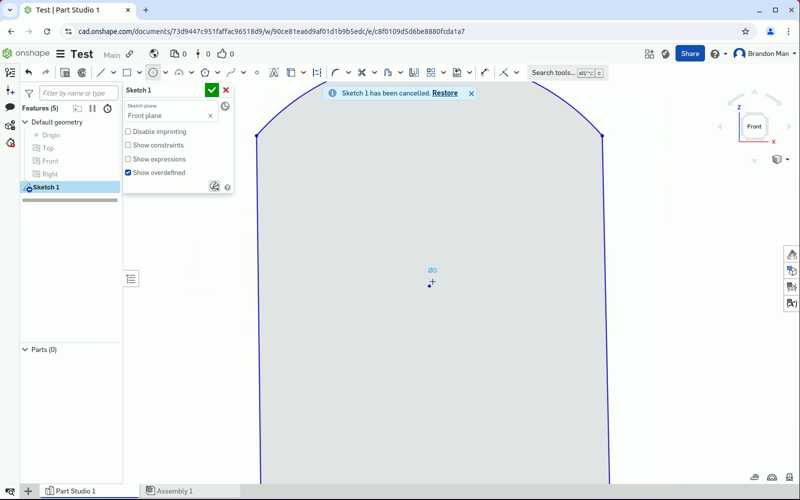
scroll(-6)
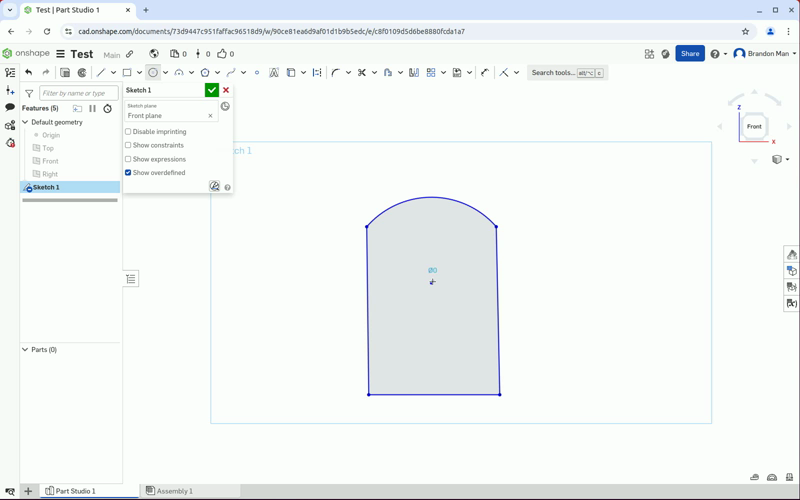
key_up(shift)
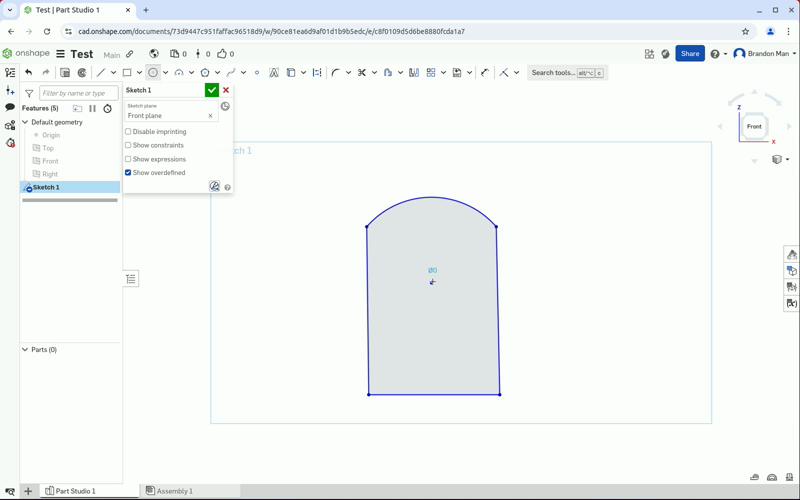
mouse_move(444, 281)
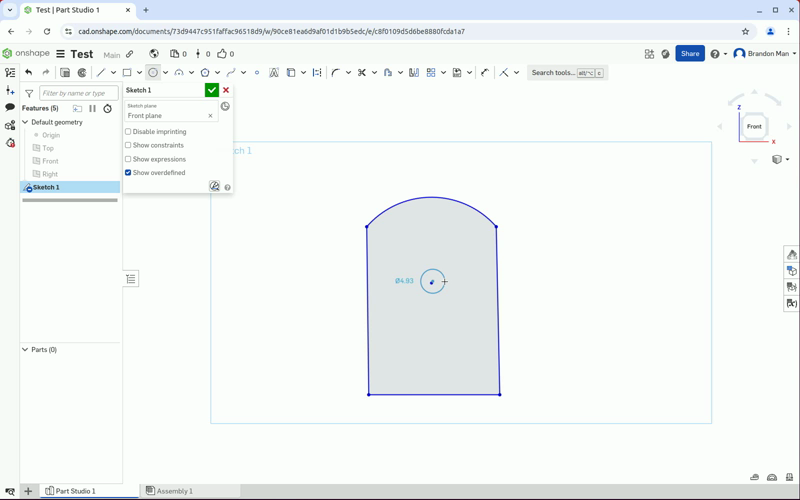
click(444, 281)
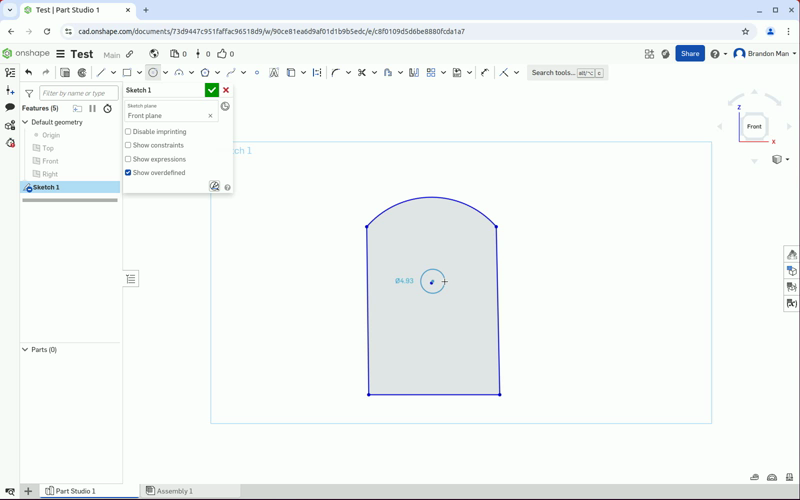
key(esc)
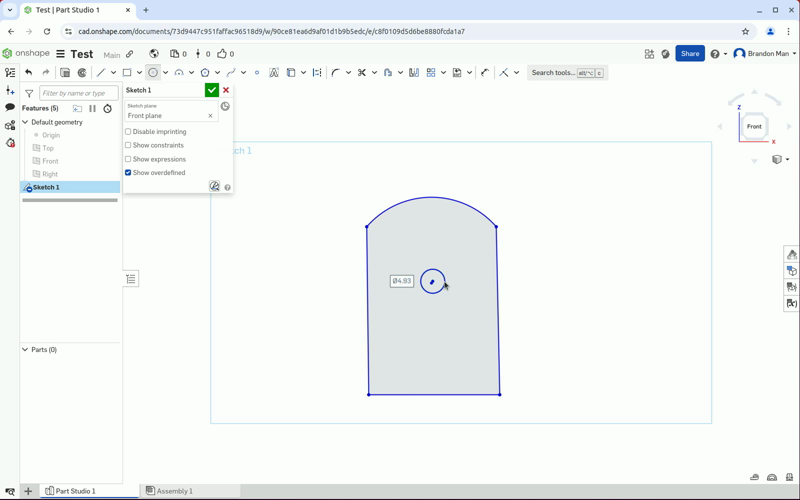
mouse_move(461, 295)
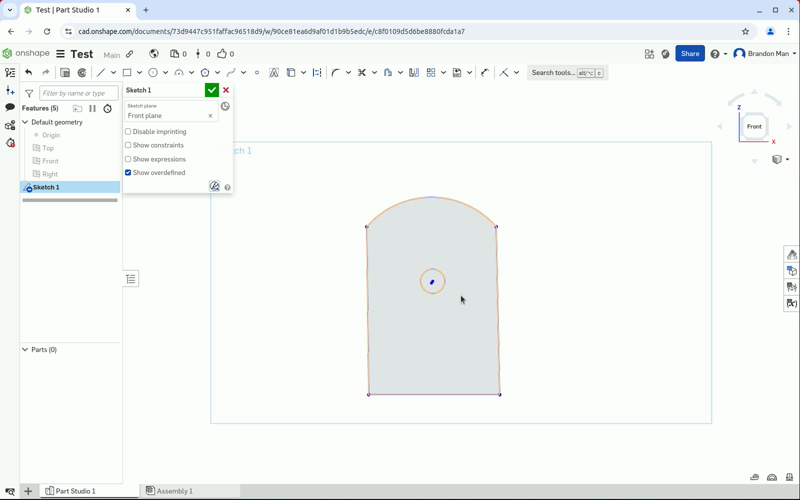
click(461, 295)
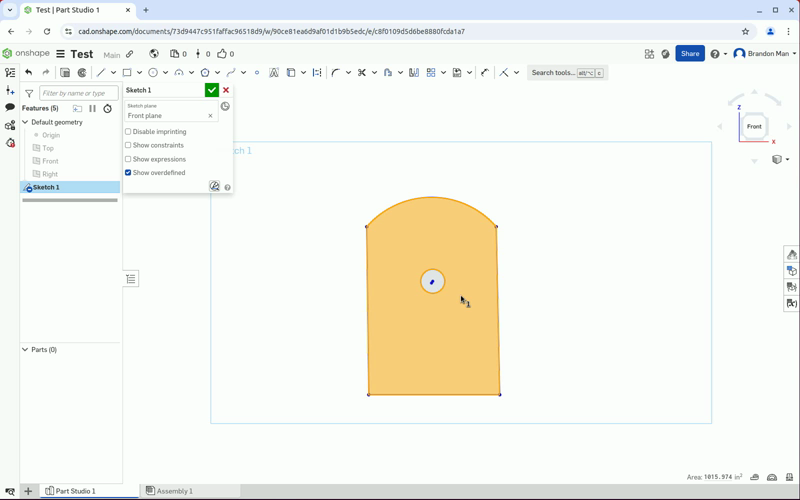
mouse_move(73, 352)
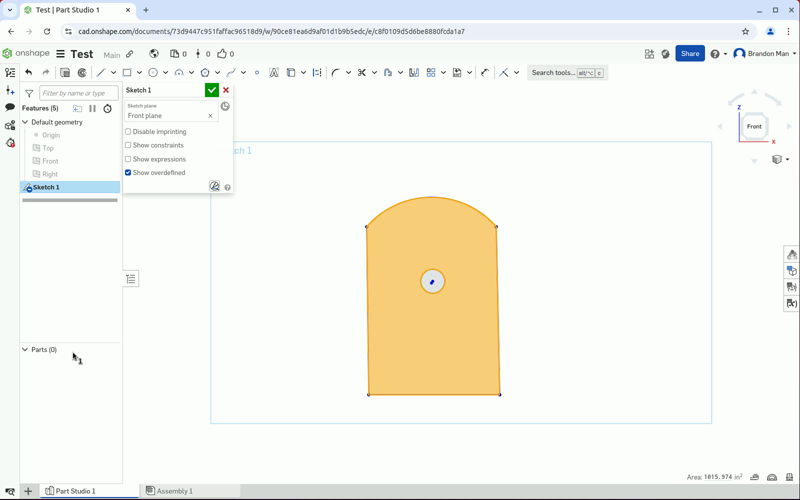
key(shift+y)
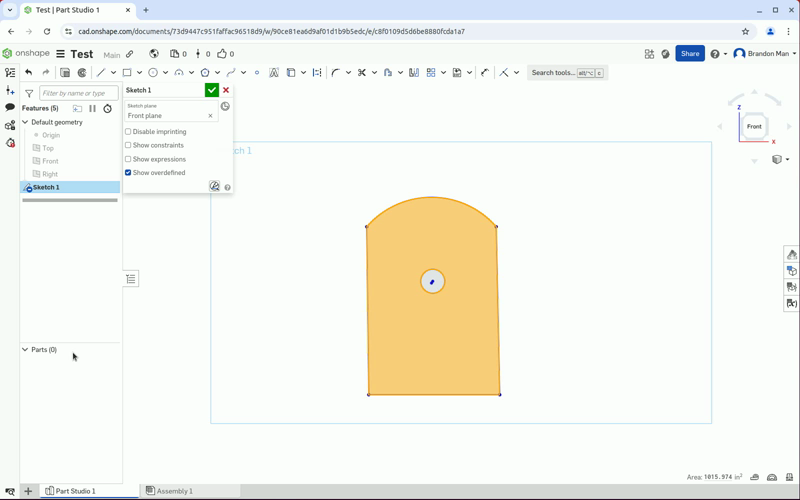
key(shift+e)
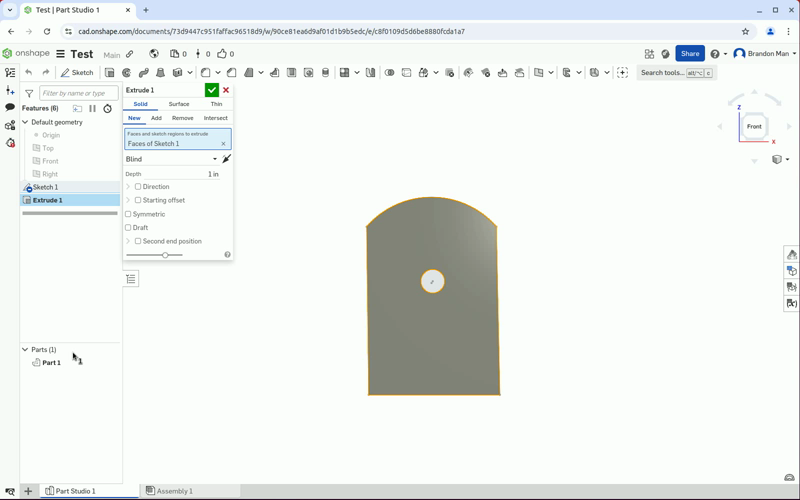
mouse_move(143, 106)
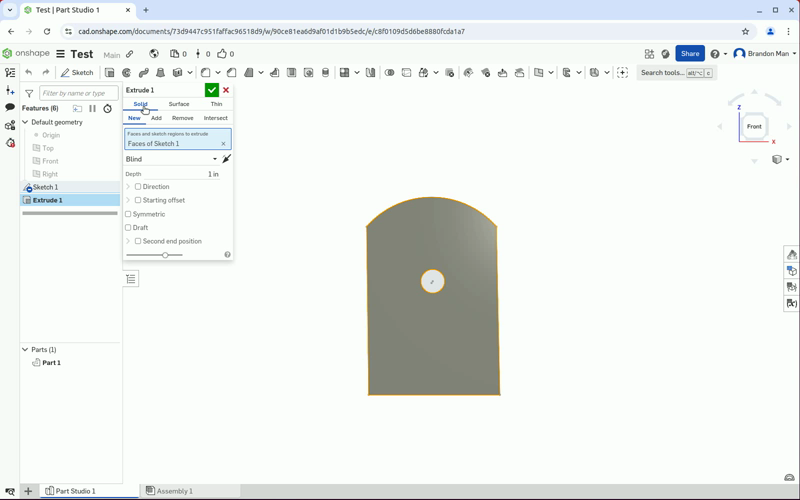
click(143, 106)
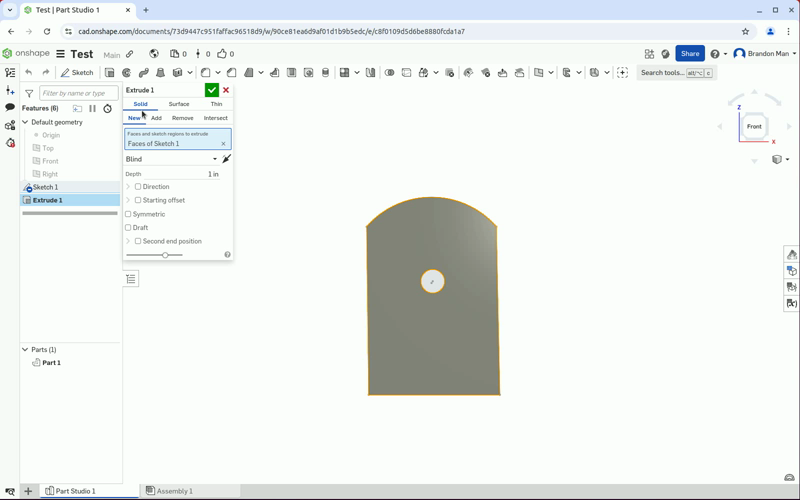
mouse_move(137, 120)
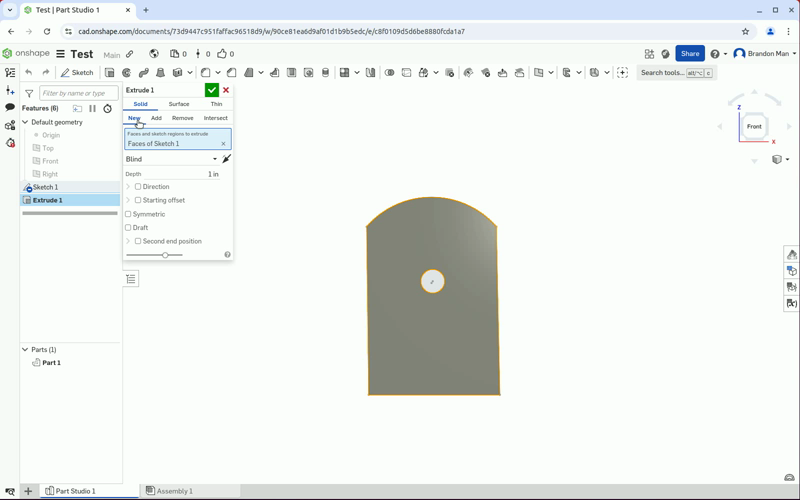
click(137, 120)
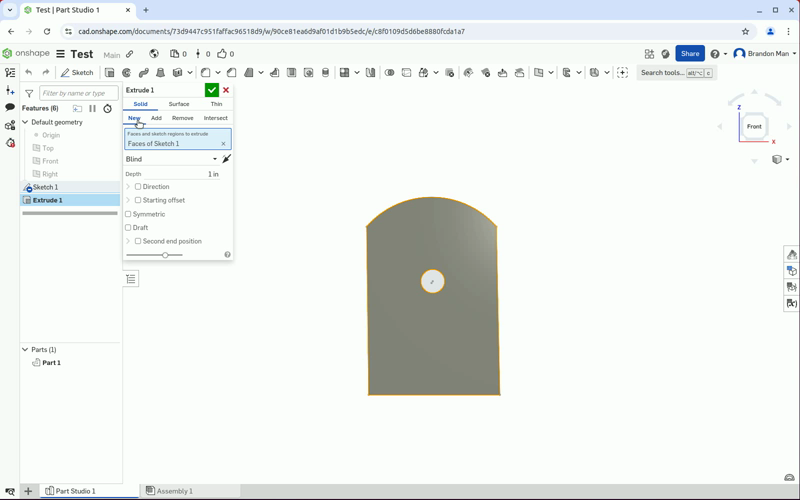
key(tab, 4)
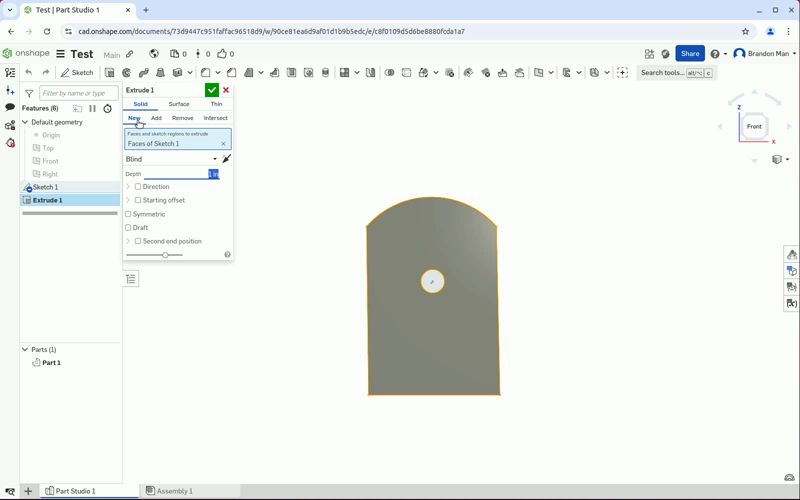
text(5.055)
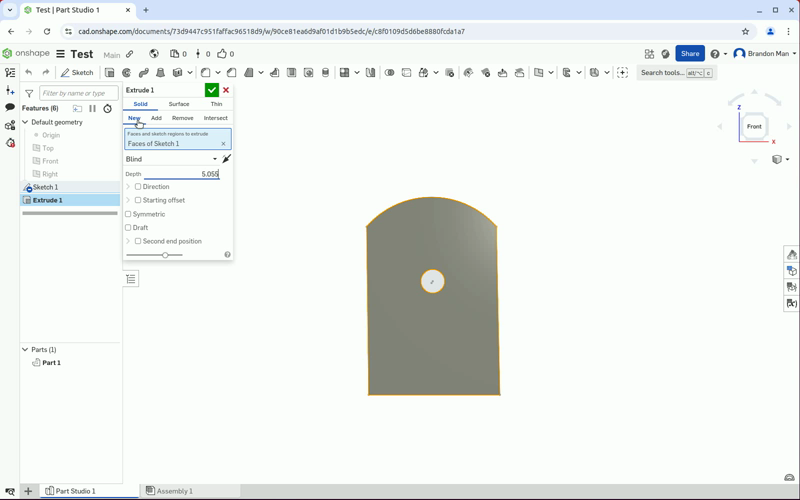
key(enter)
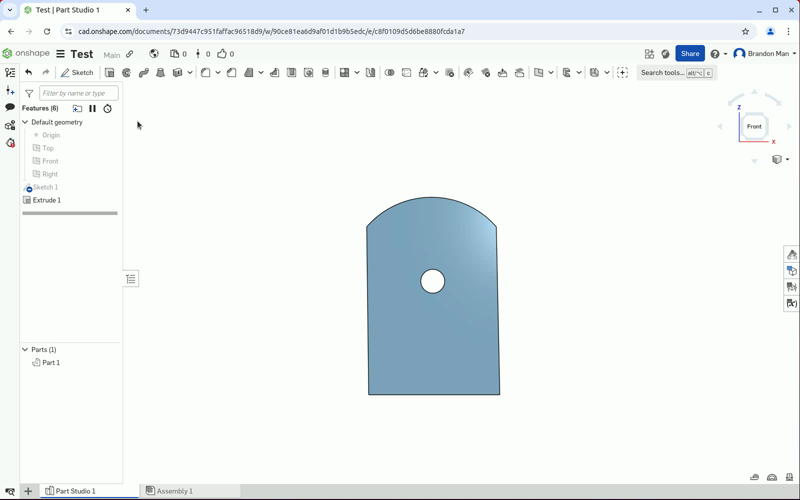
key(shift+h)
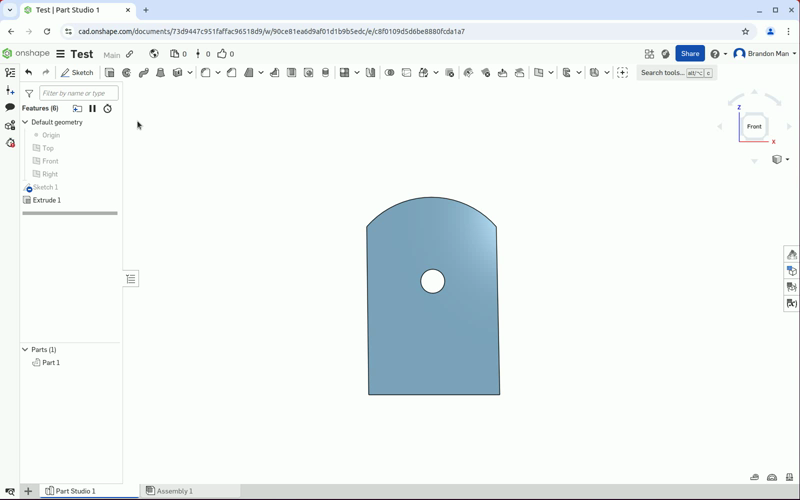
key(shift+h)
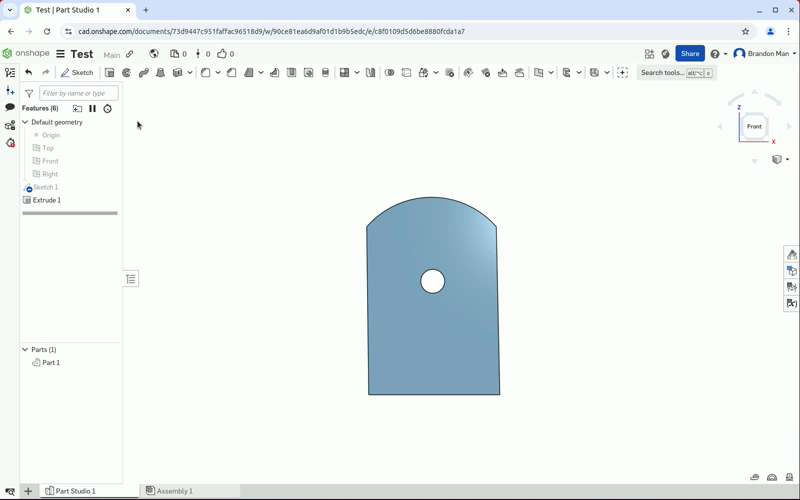
mouse_move(73, 189)
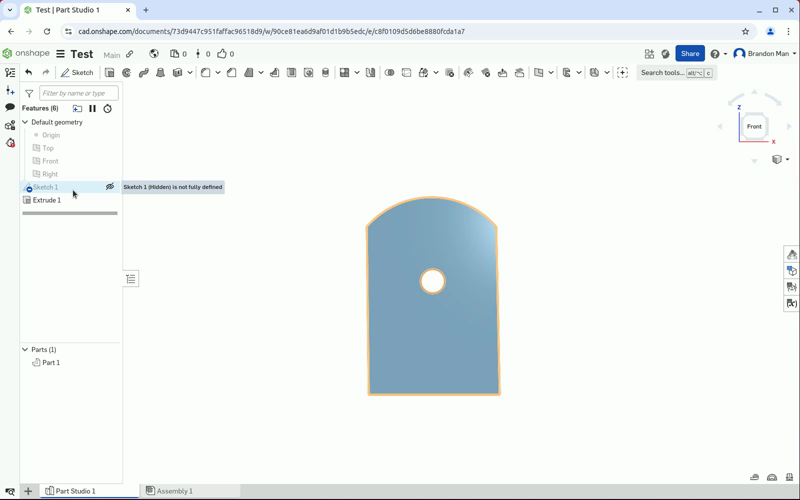
click(73, 189)
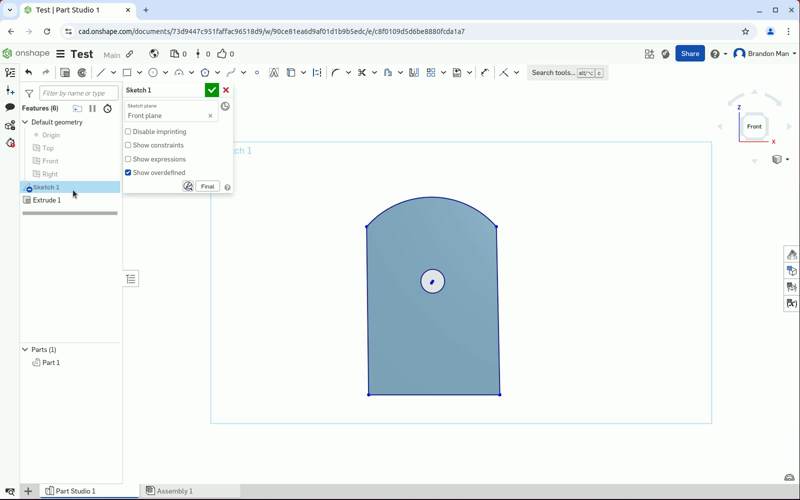
mouse_move(229, 92)
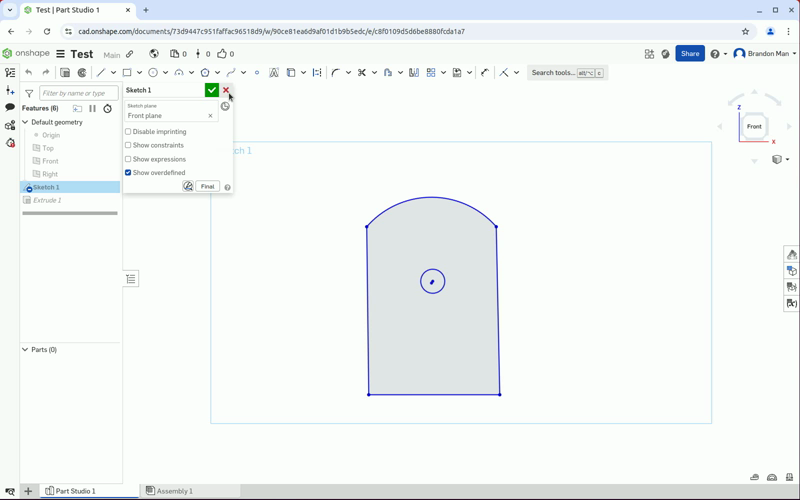
click(229, 92)
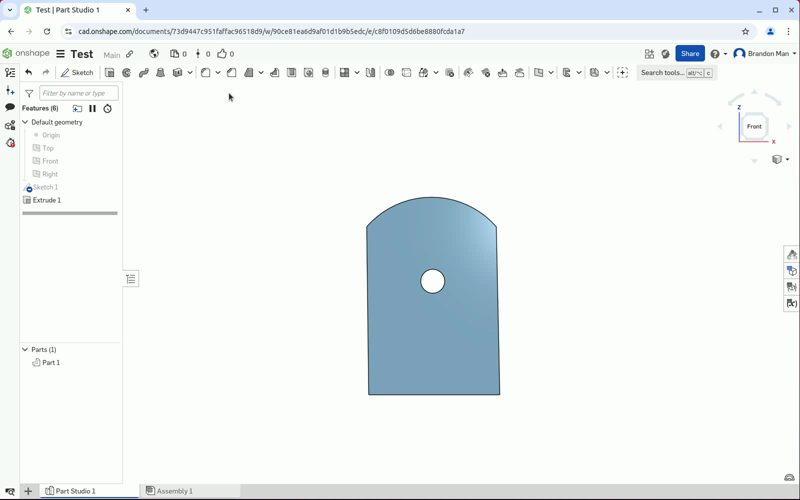
mouse_move(541, 75)
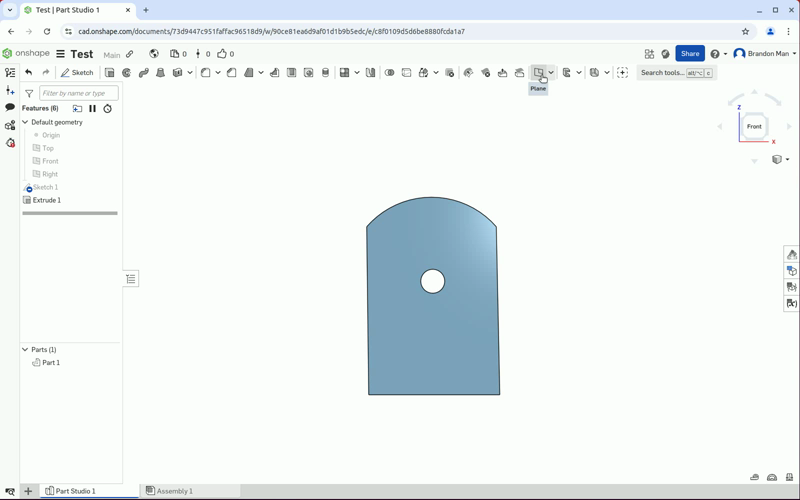
click(541, 75)
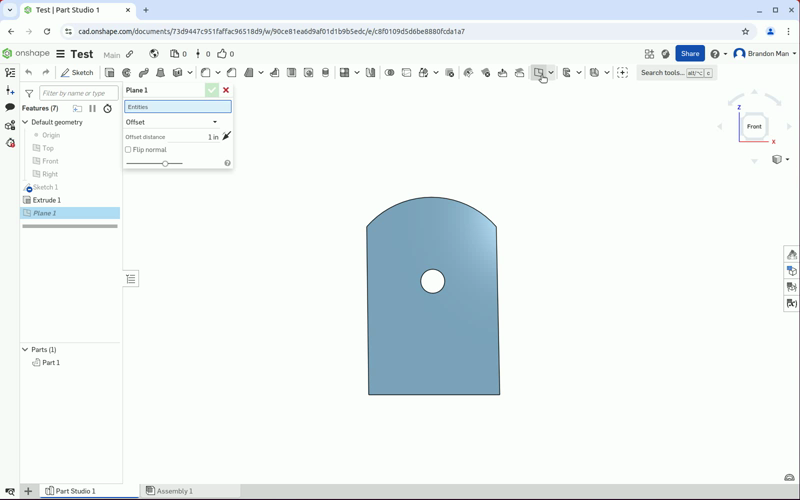
mouse_move(73, 163)
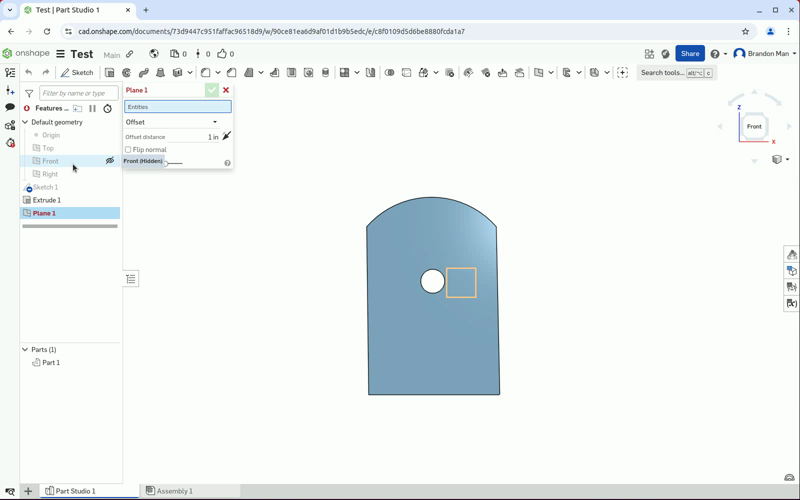
click(73, 163)
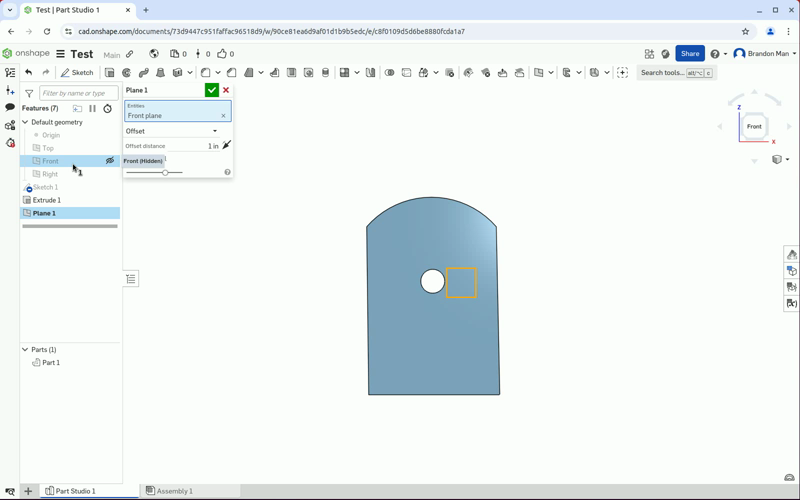
key(tab, 2)
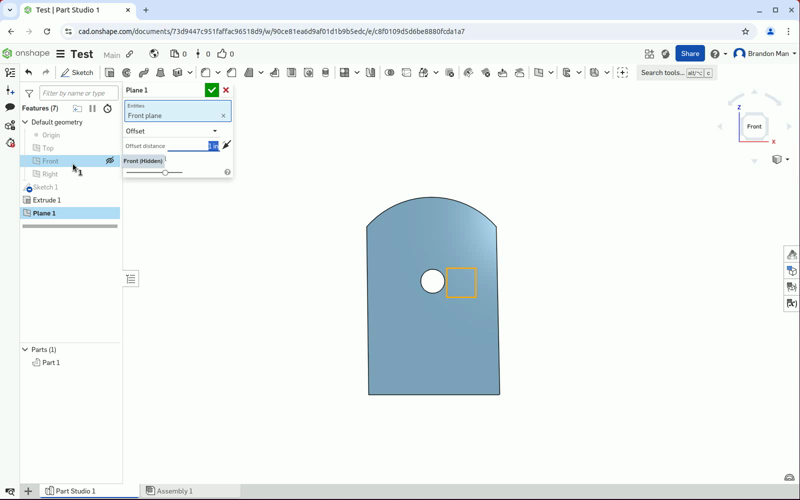
text(5.053)
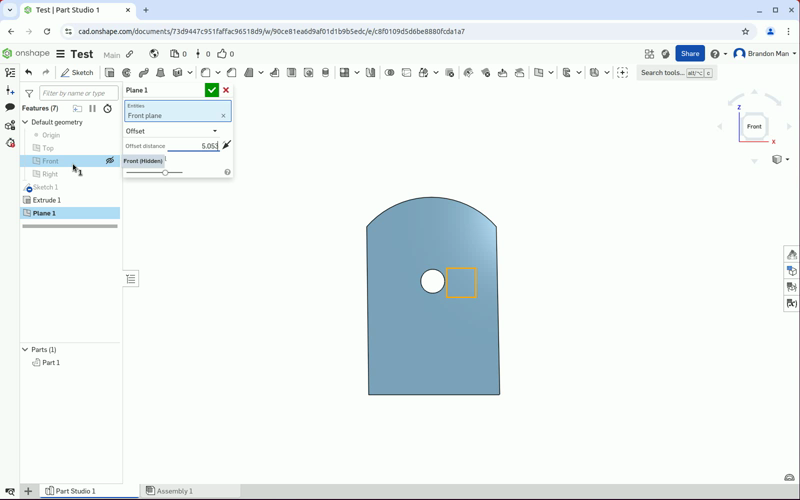
key(enter, 2)
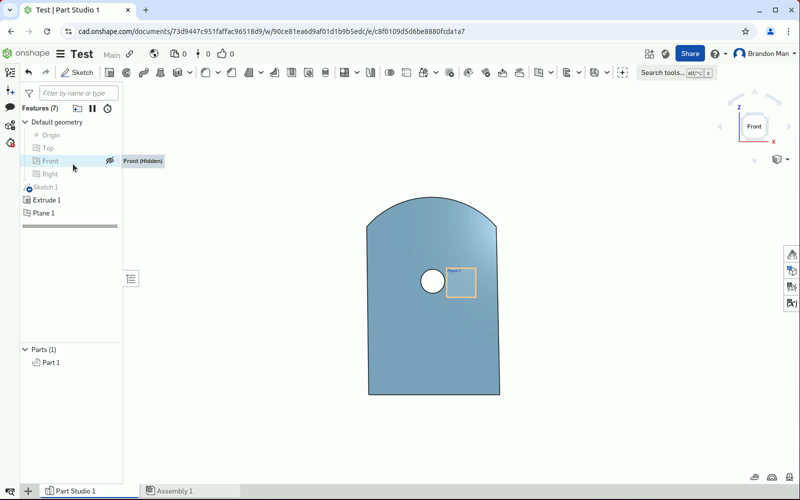
key(shift+s)
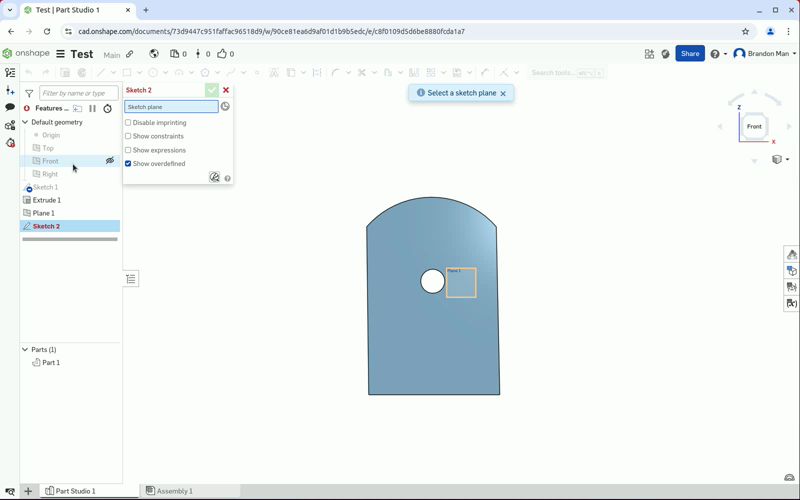
mouse_move(73, 215)
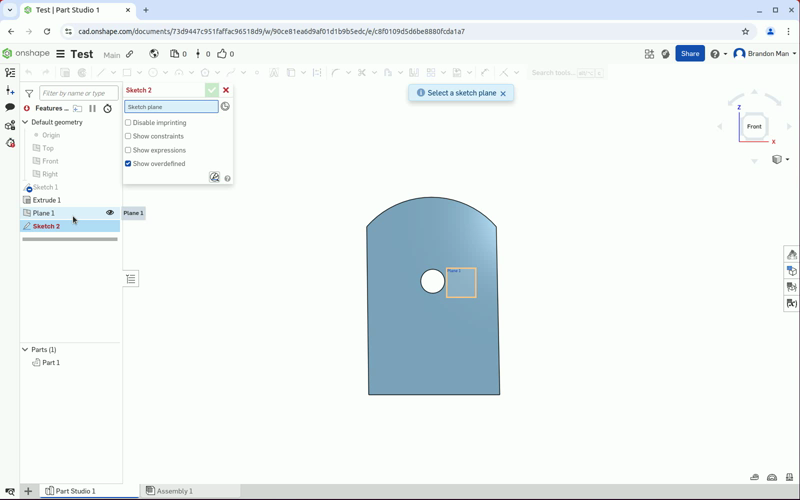
click(73, 215)
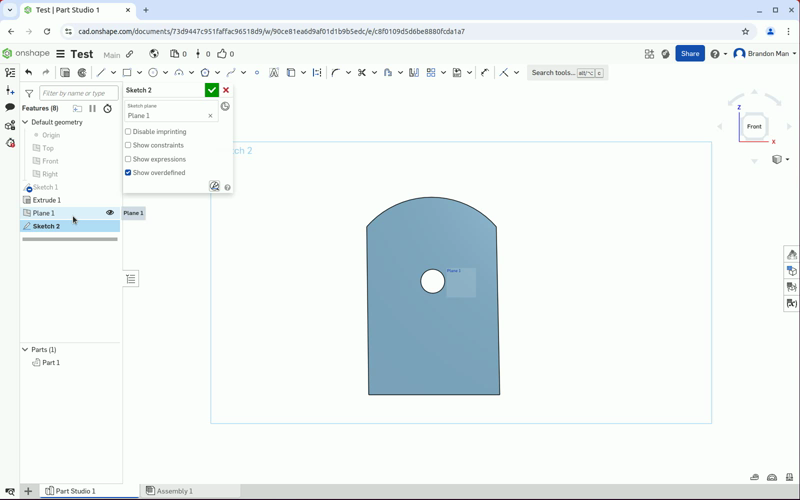
mouse_move(73, 352)
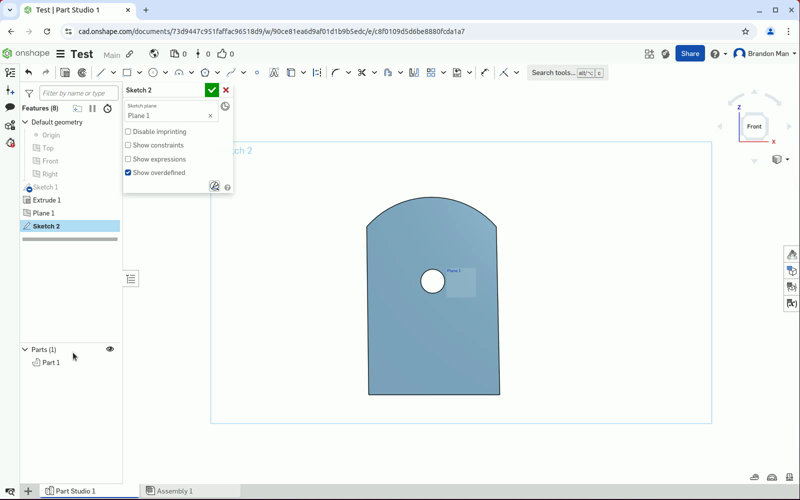
key(y)
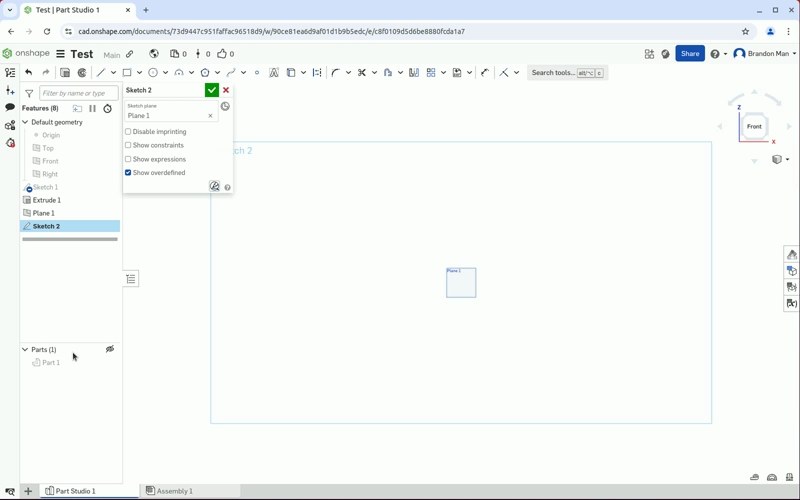
key(l)
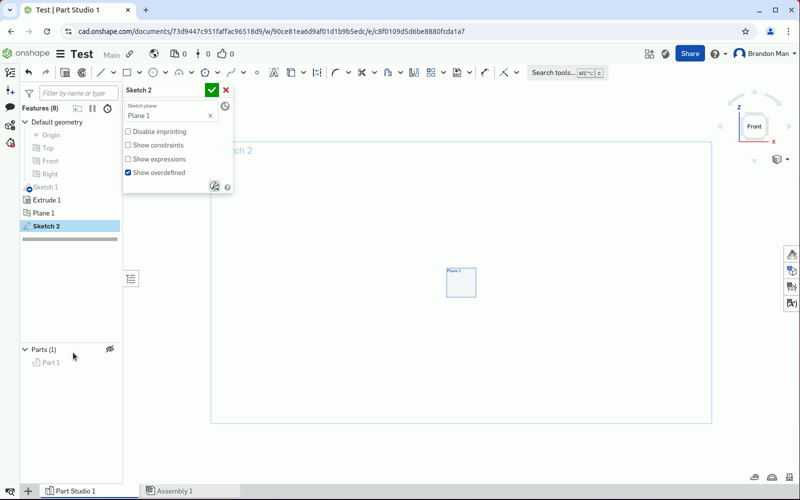
key_down(shift)
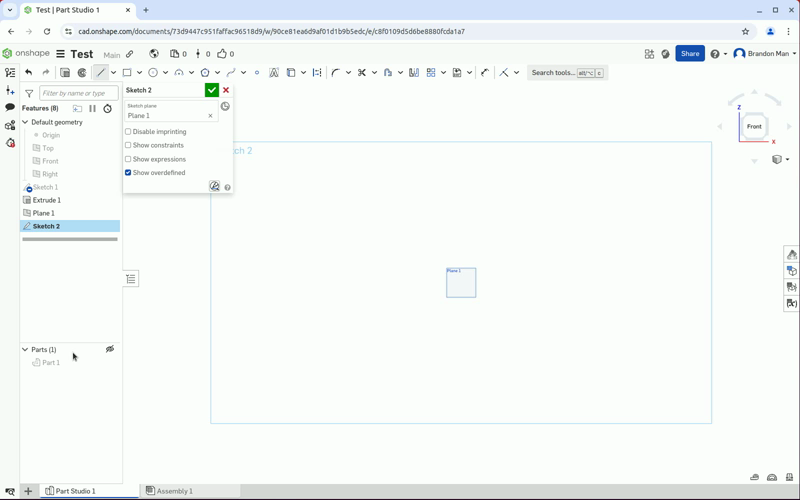
mouse_move(369, 395)
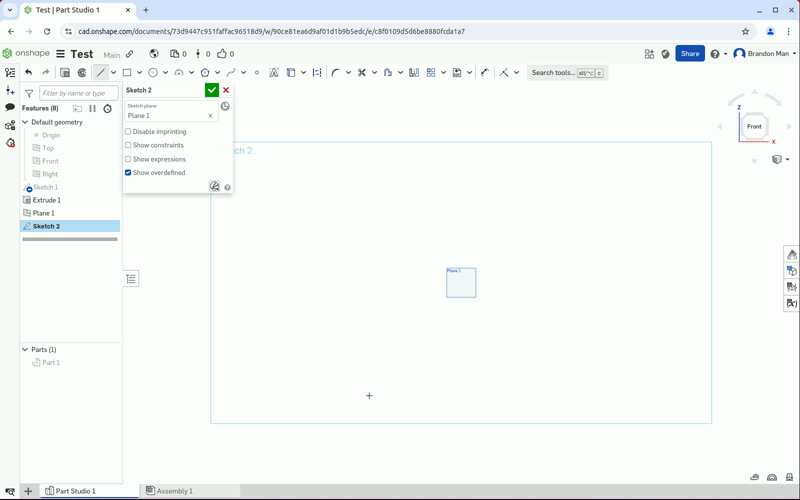
click(369, 395)
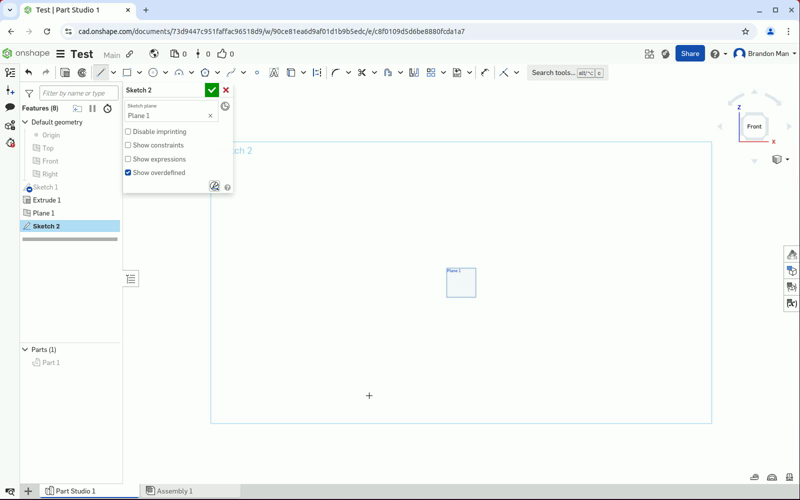
key_up(shift)
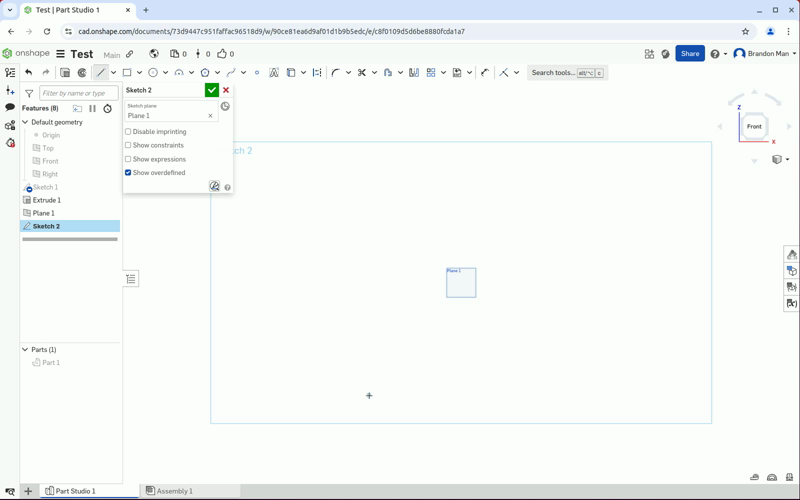
key_down(shift)
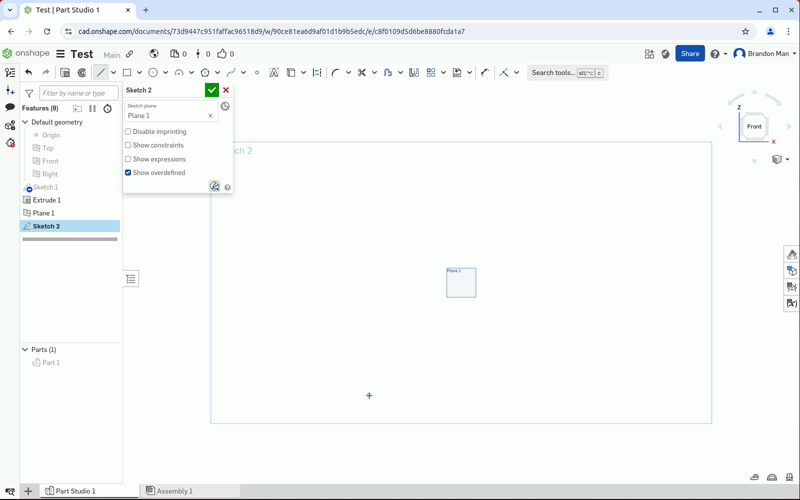
mouse_move(499, 395)
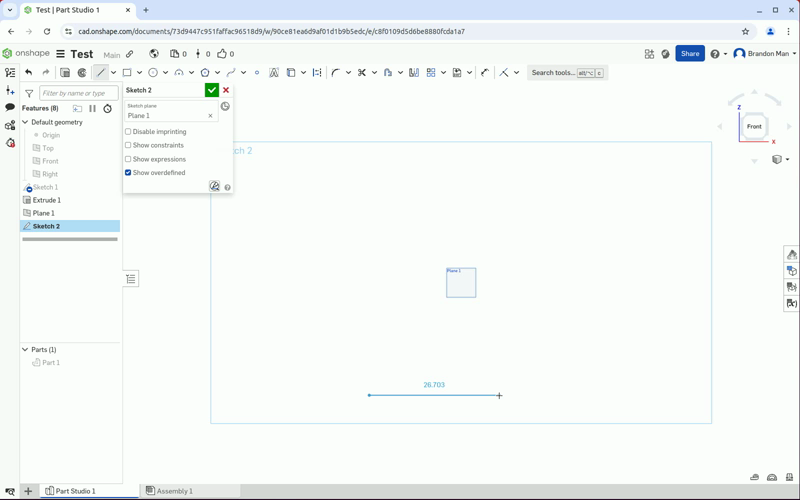
click(499, 395)
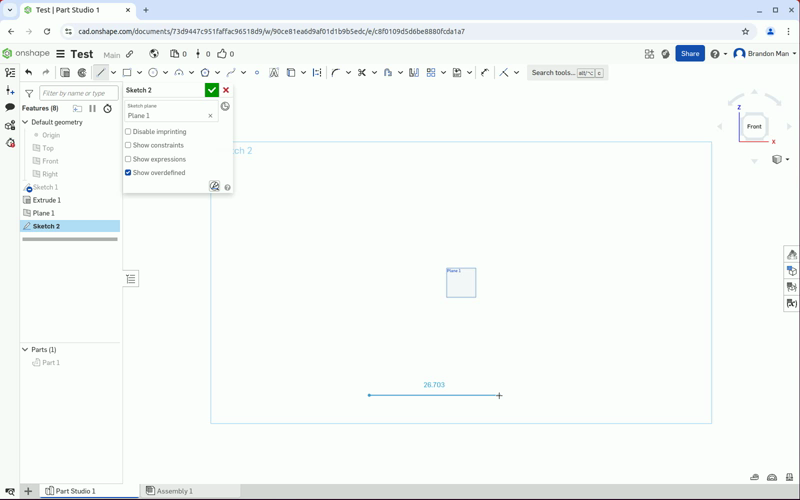
key_up(shift)
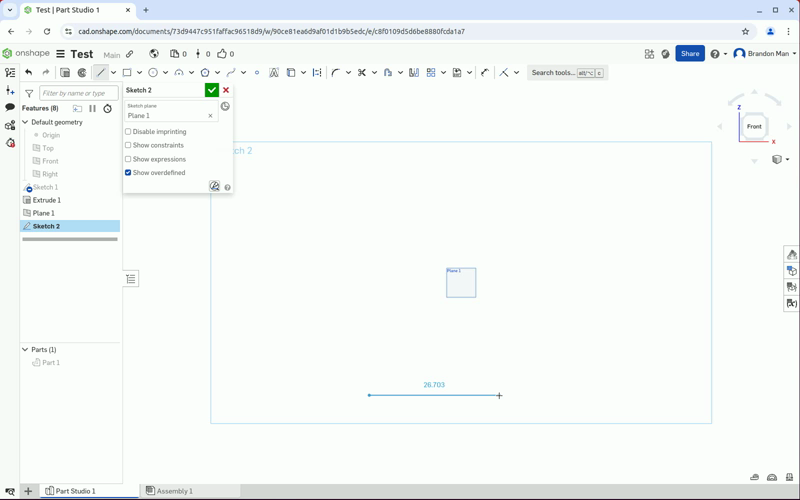
key_down(shift)
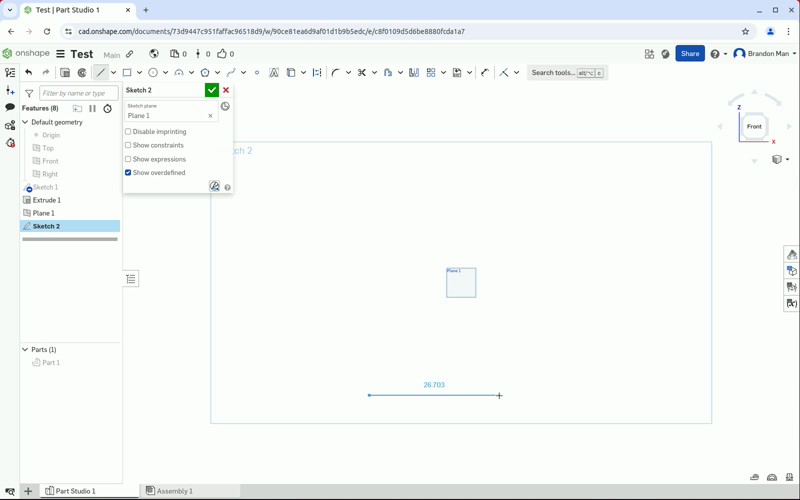
mouse_move(529, 395)
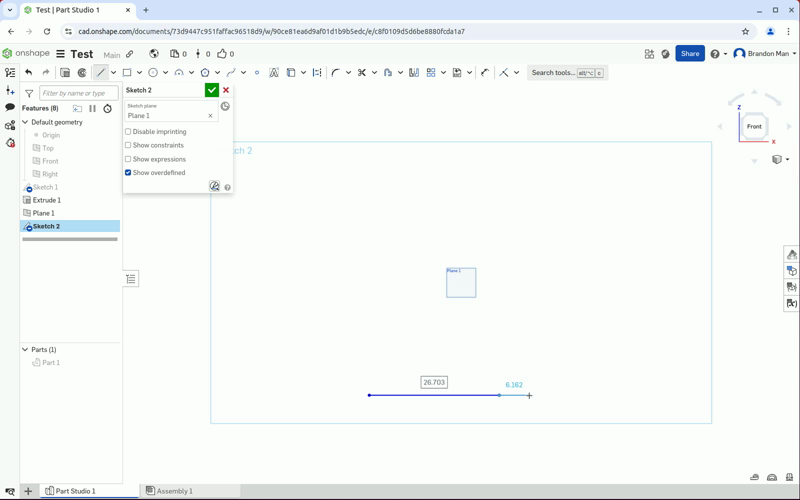
mouse_move(499, 383)
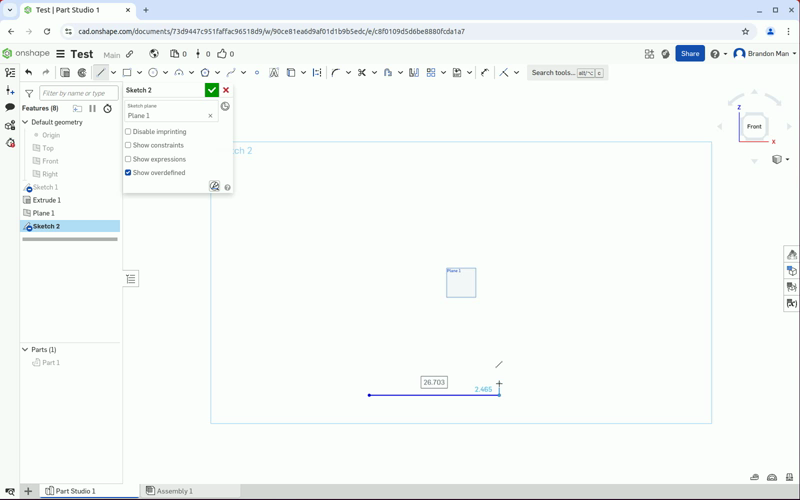
click(499, 383)
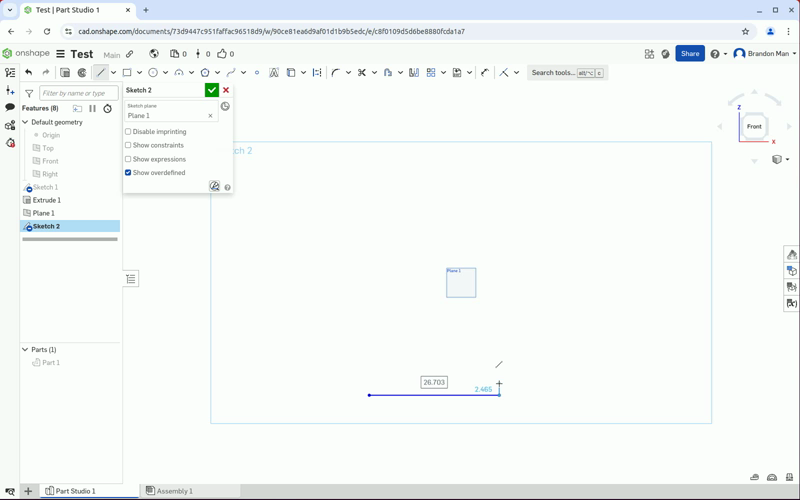
key_up(shift)
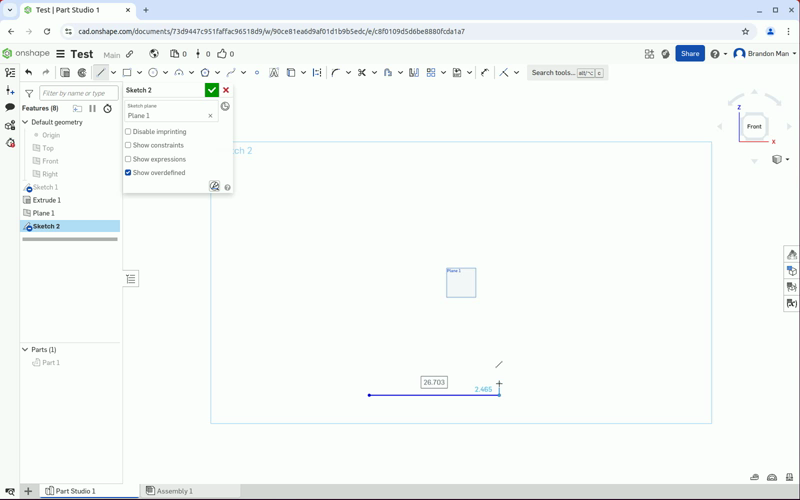
key_down(shift)
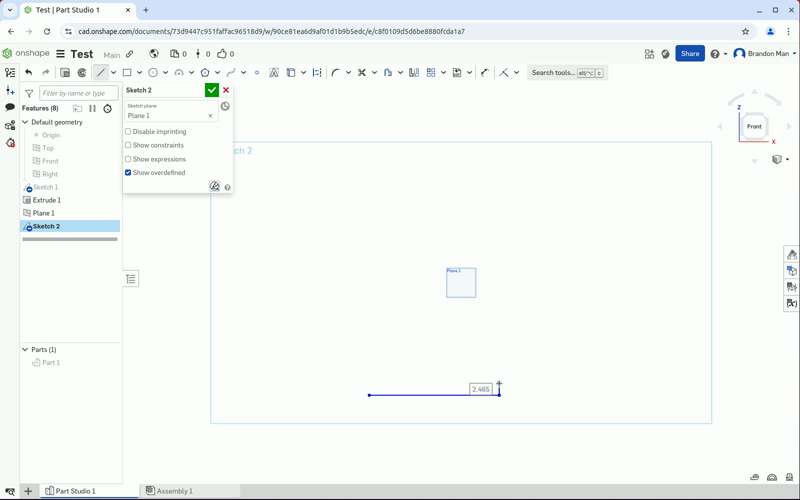
mouse_move(369, 383)
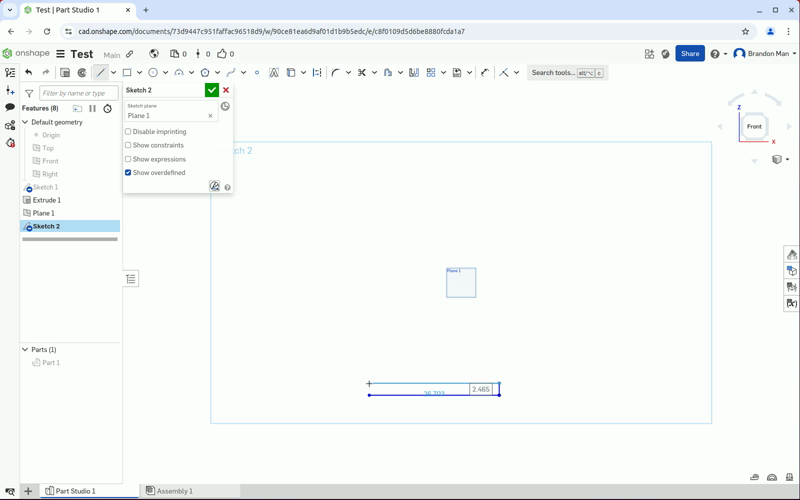
click(369, 383)
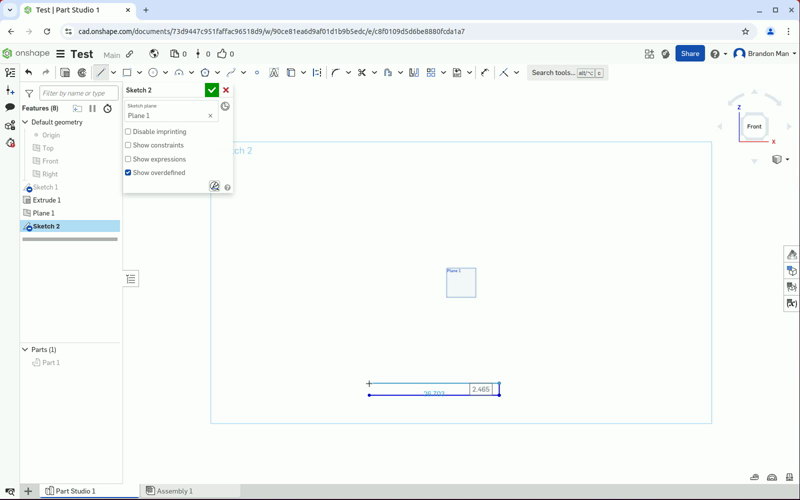
key_up(shift)
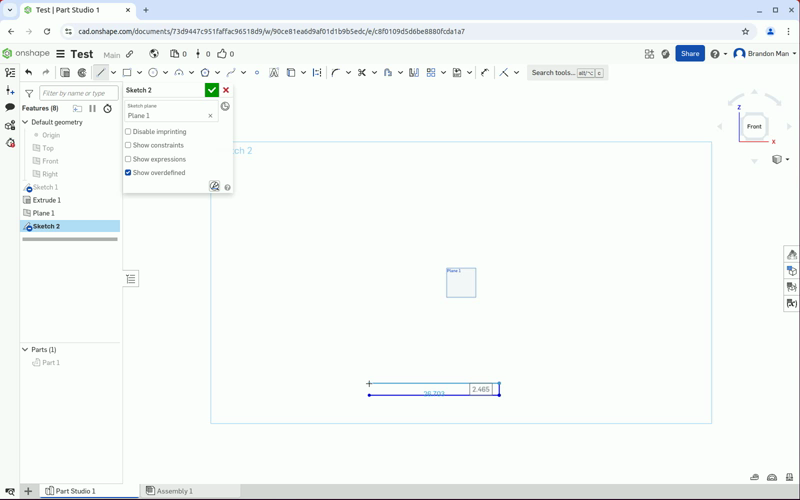
mouse_move(399, 383)
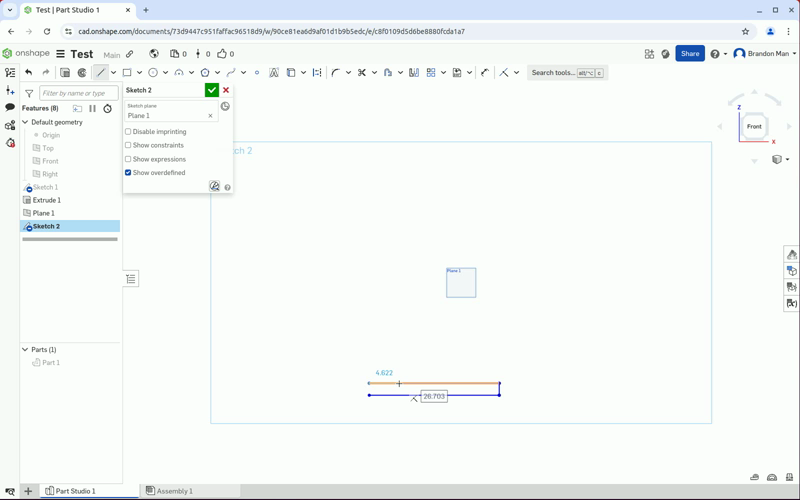
key_down(shift)
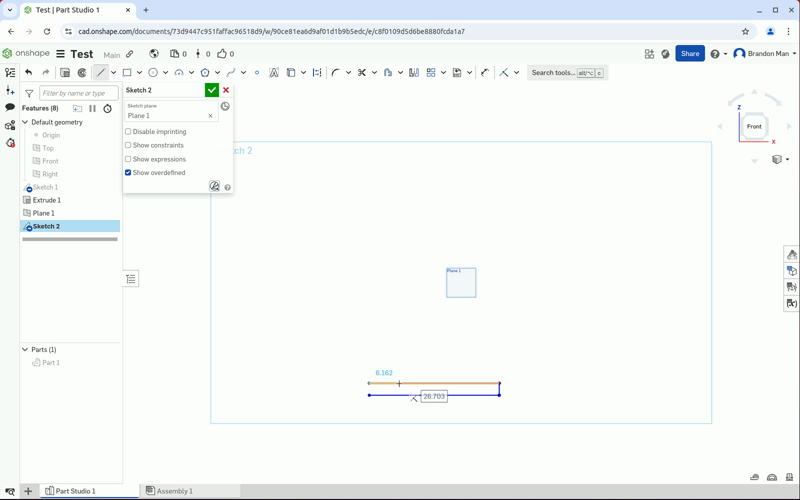
mouse_move(369, 395)
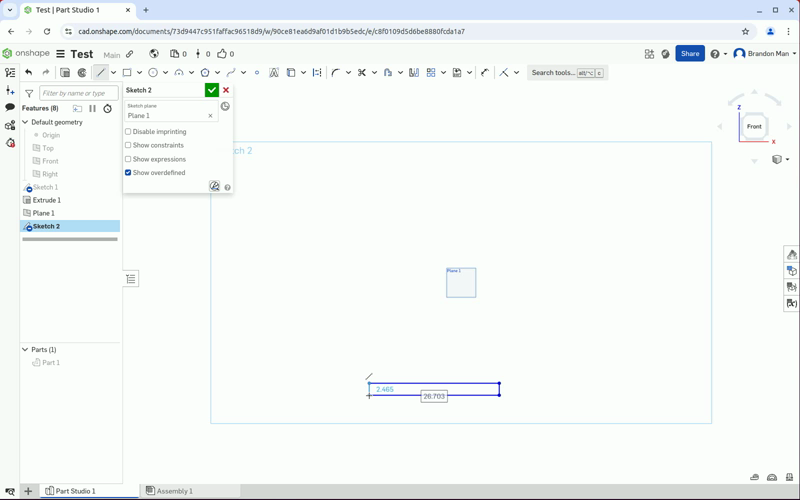
key_up(shift)
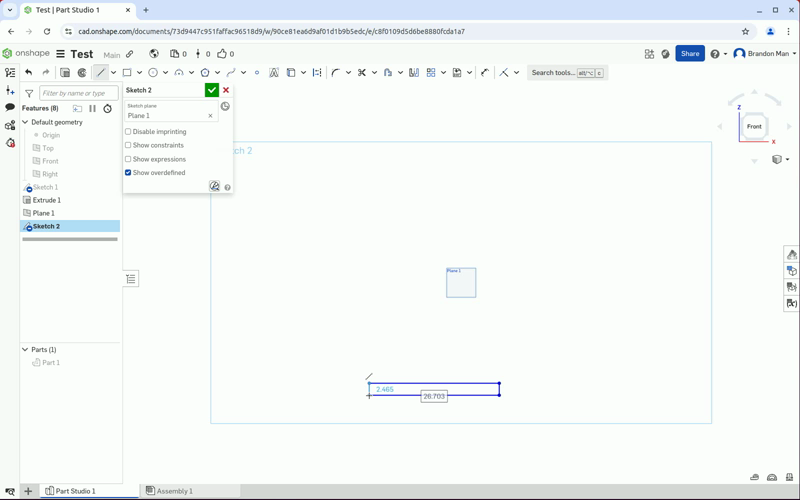
click(369, 395)
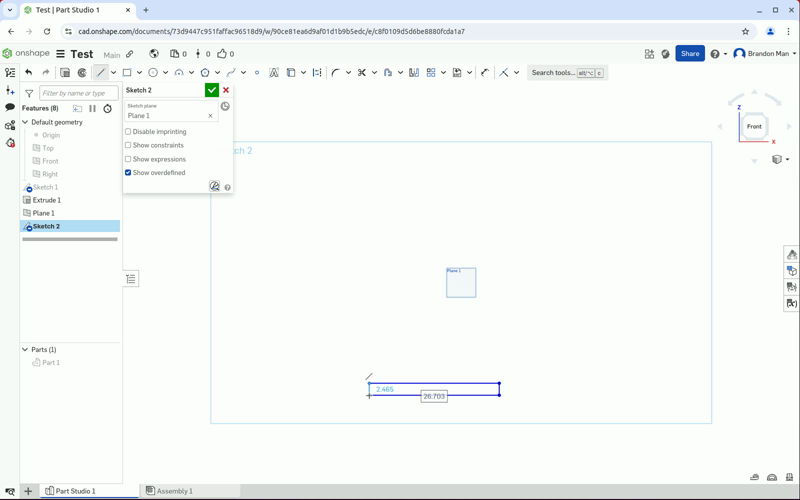
key(esc)
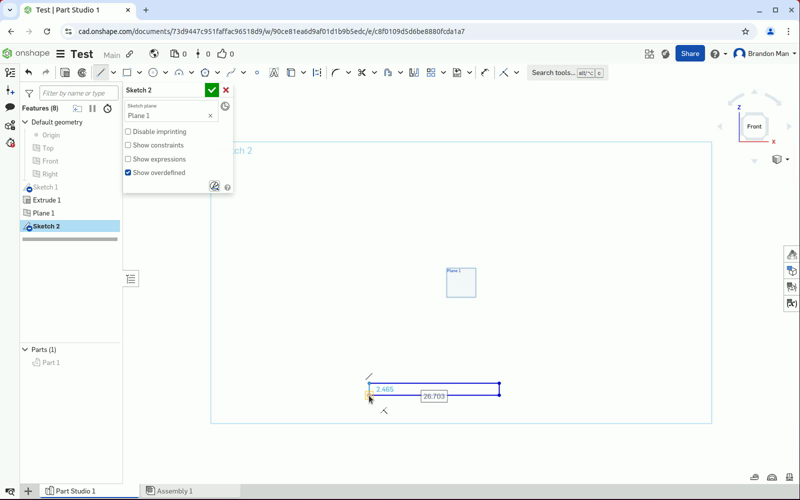
mouse_move(451, 388)
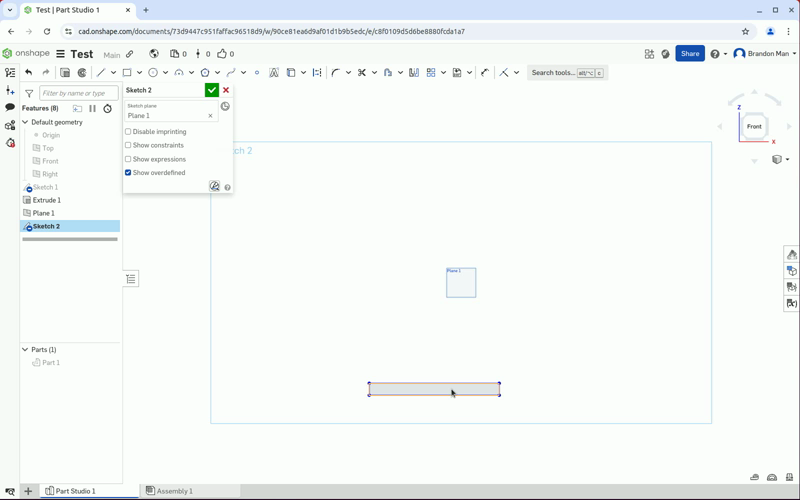
scroll(6)
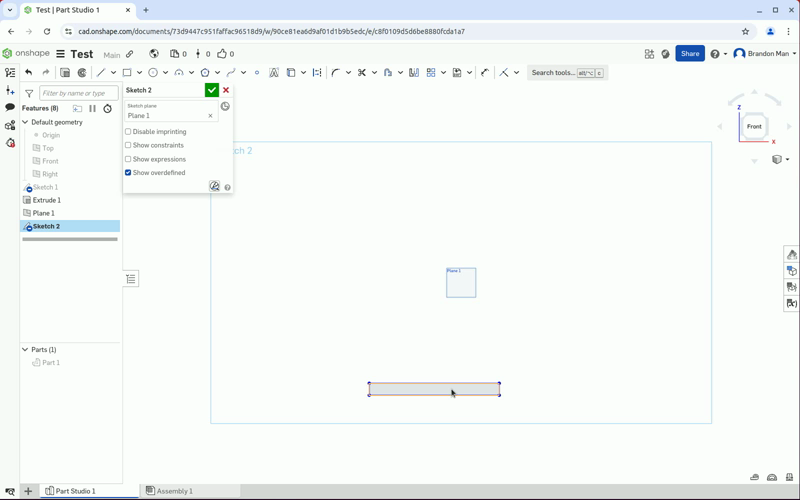
scroll(6)
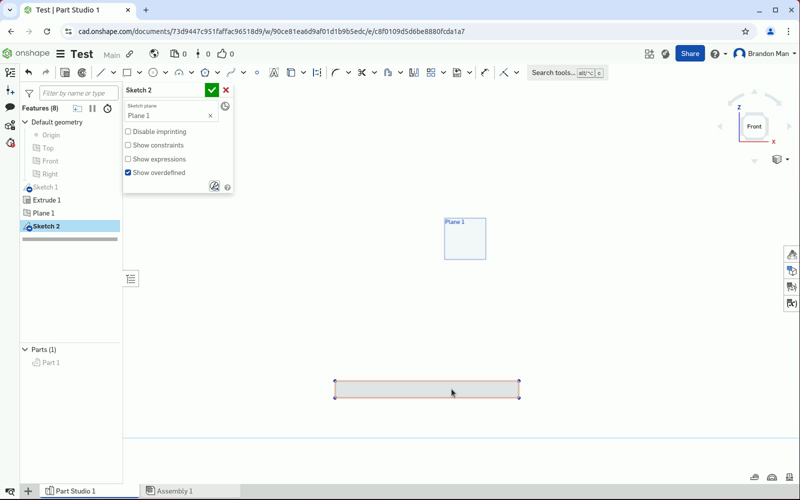
scroll(6)
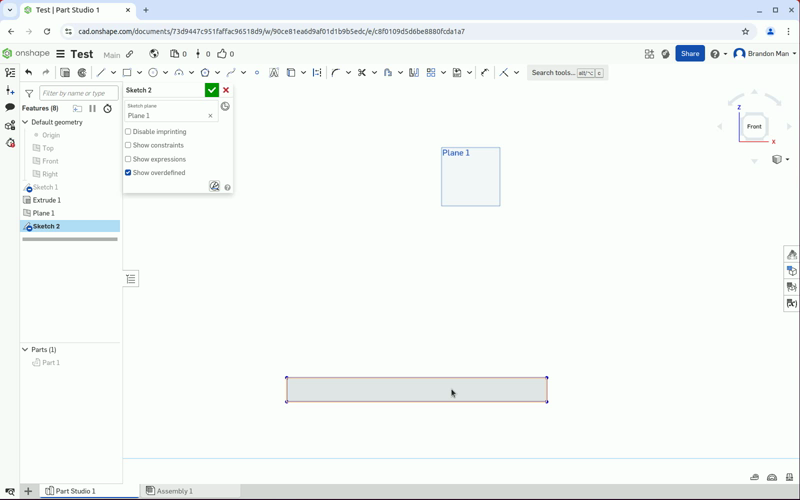
scroll(6)
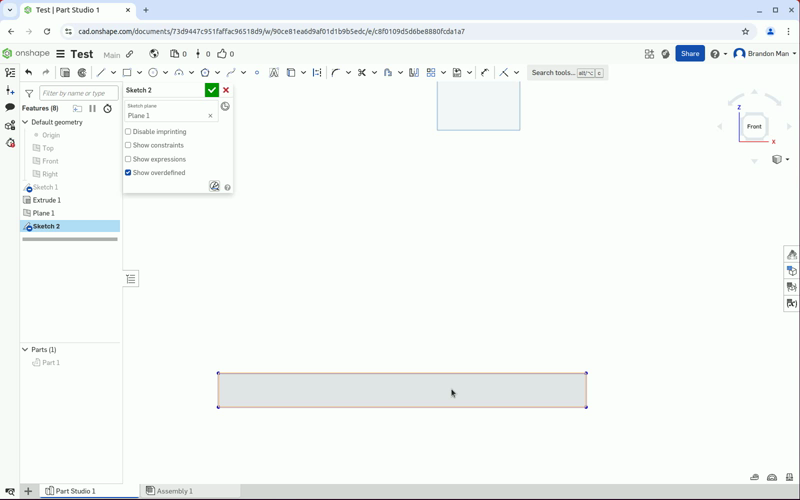
scroll(6)
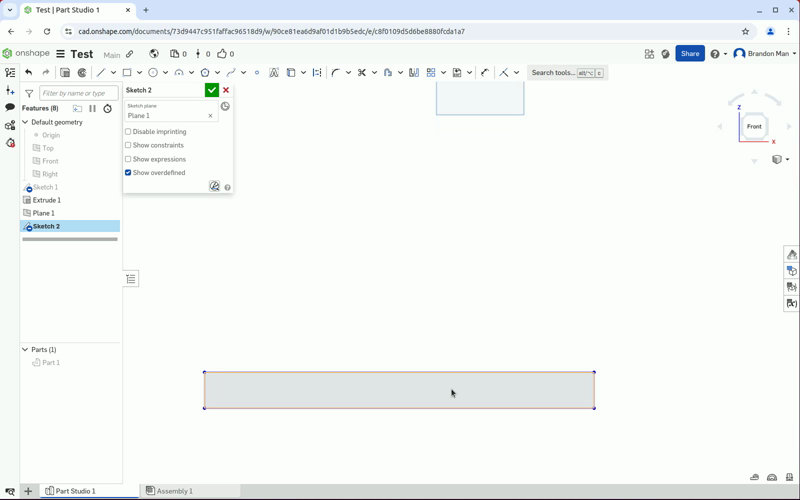
scroll(6)
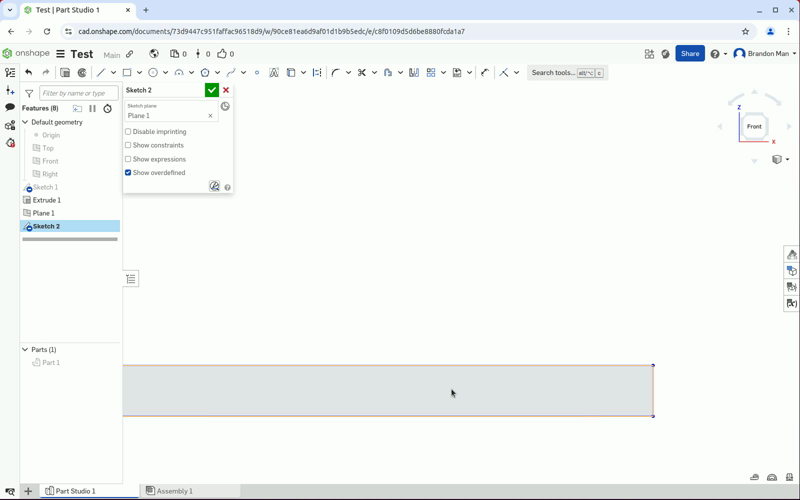
scroll(6)
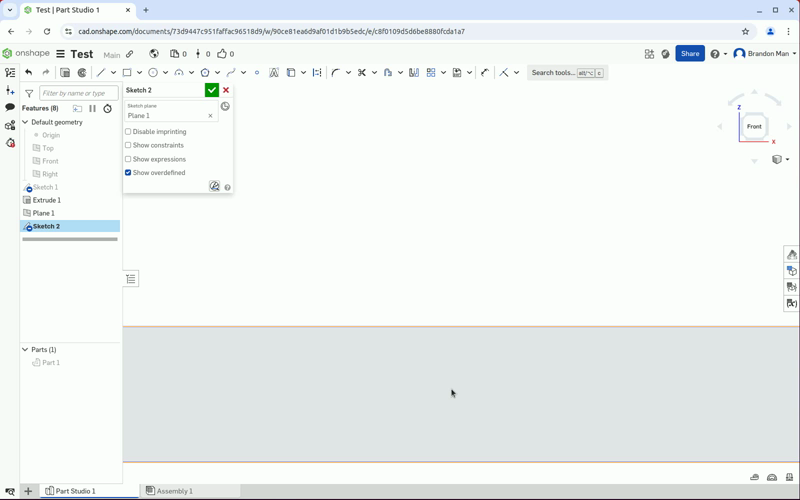
click(451, 388)
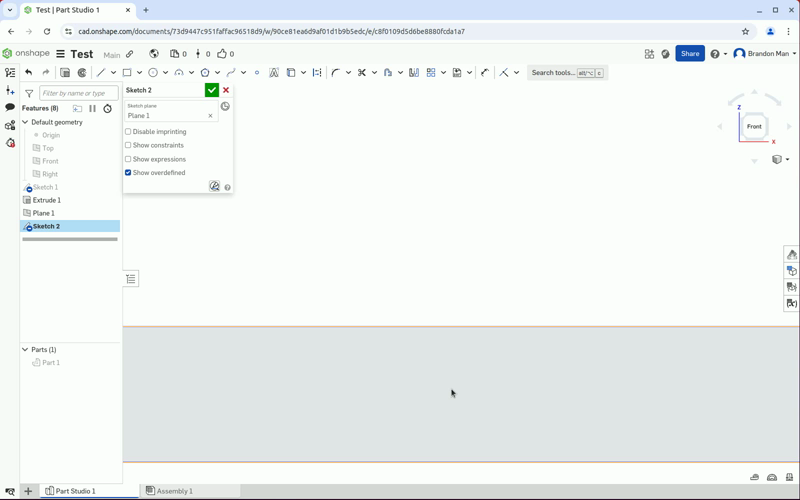
scroll(-6)
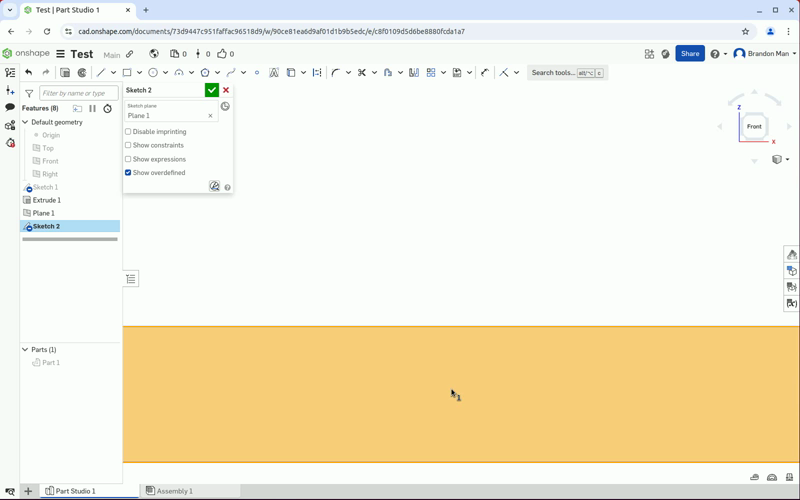
scroll(-6)
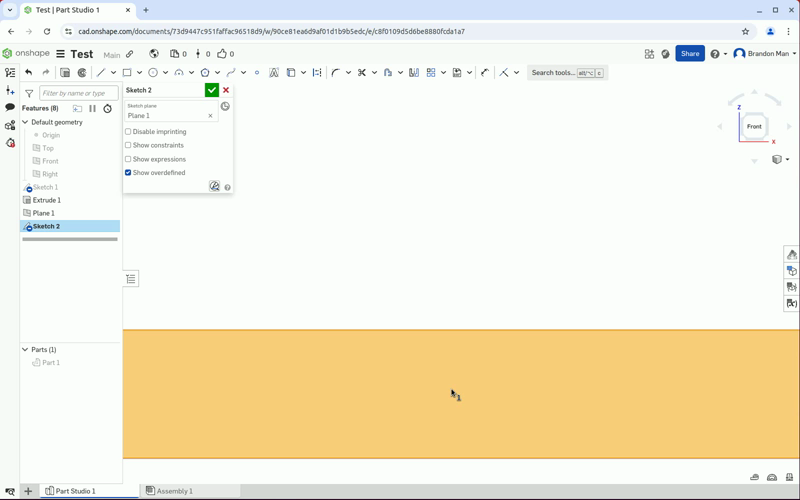
scroll(-6)
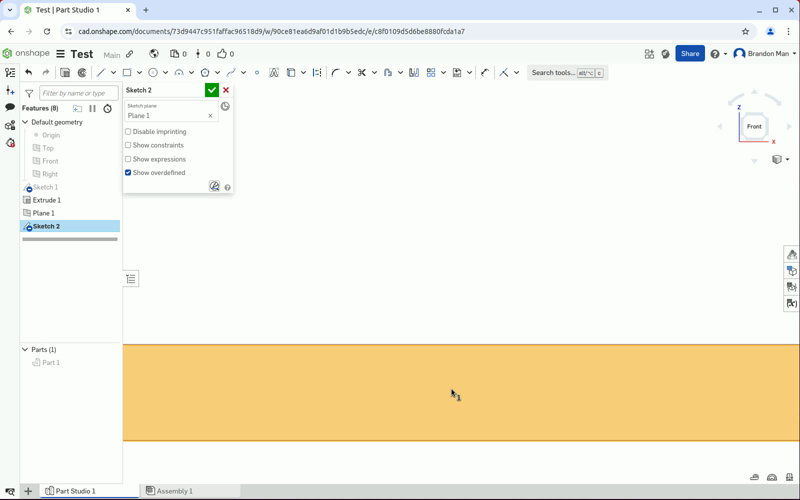
scroll(-6)
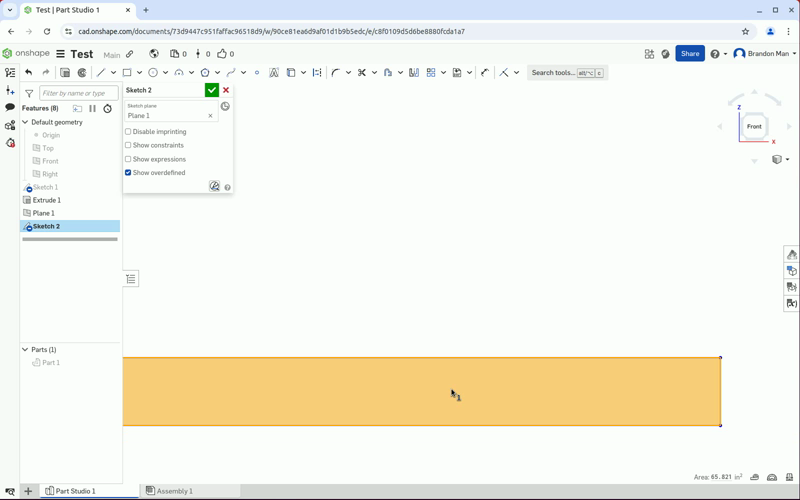
scroll(-6)
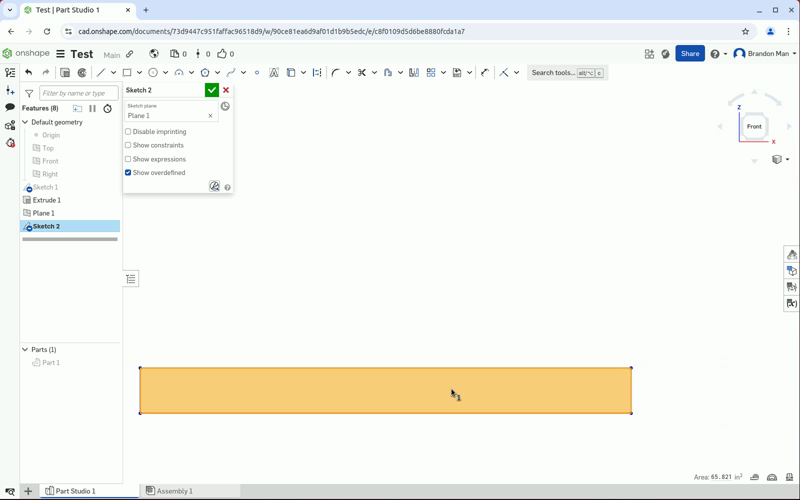
scroll(-6)
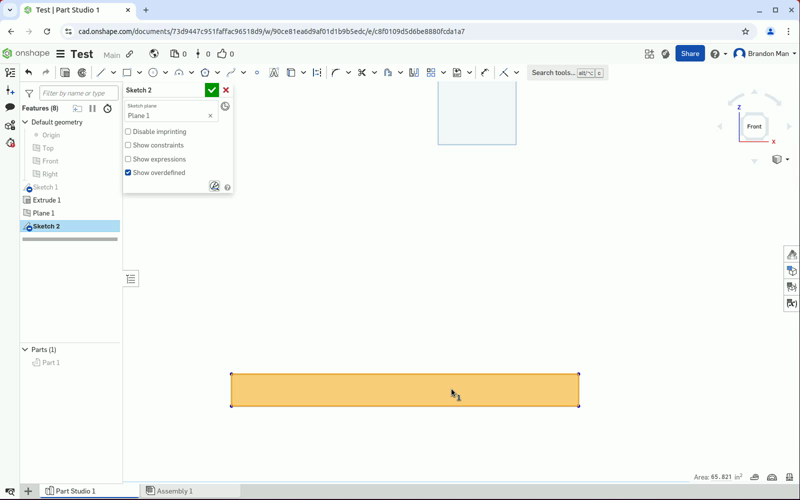
scroll(-6)
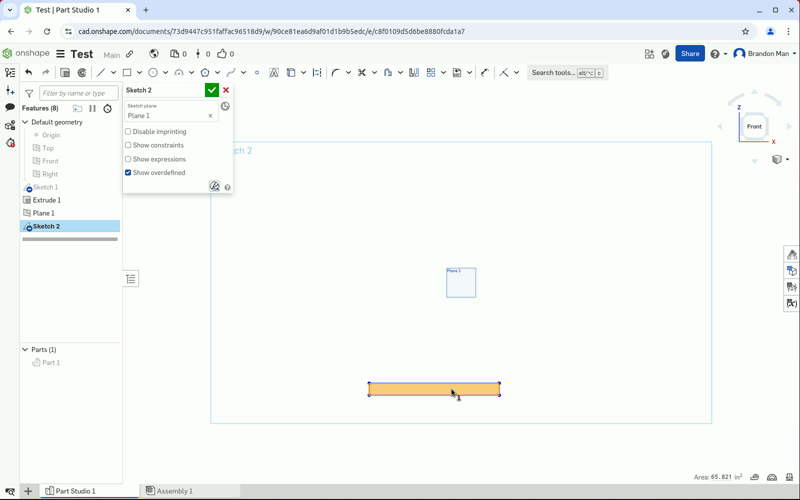
mouse_move(73, 352)
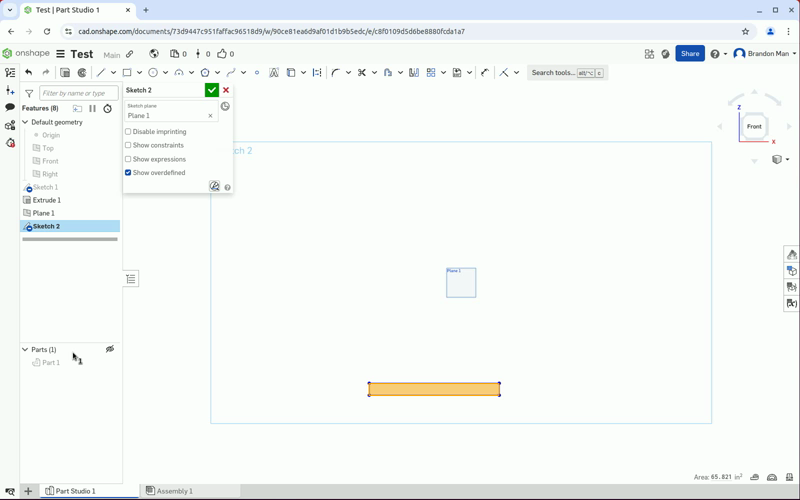
key(shift+y)
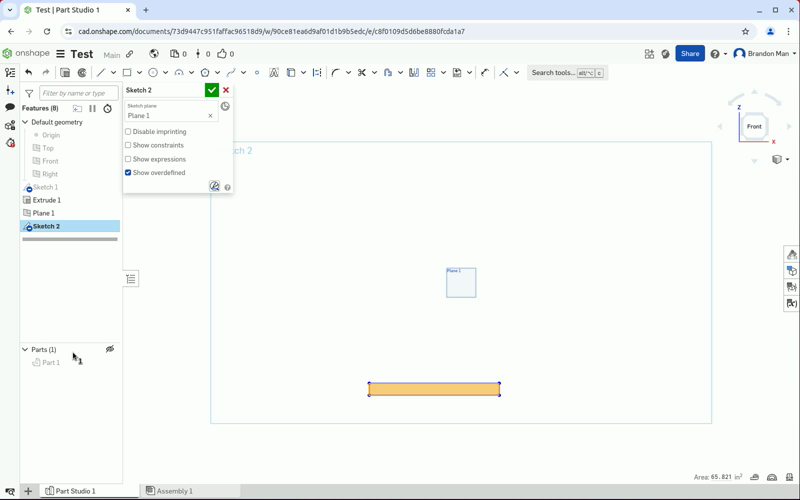
key(shift+e)
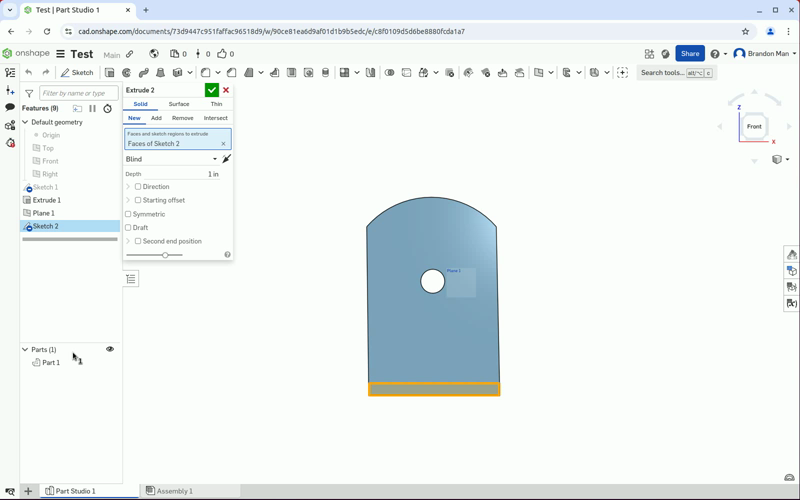
mouse_move(143, 106)
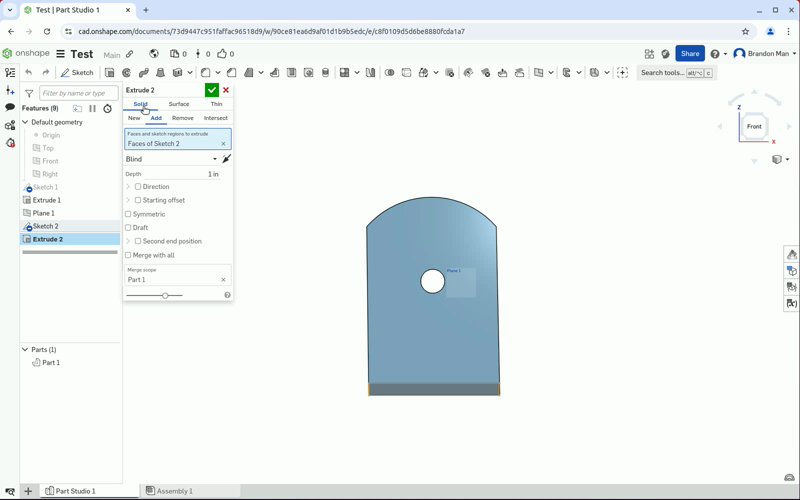
click(143, 106)
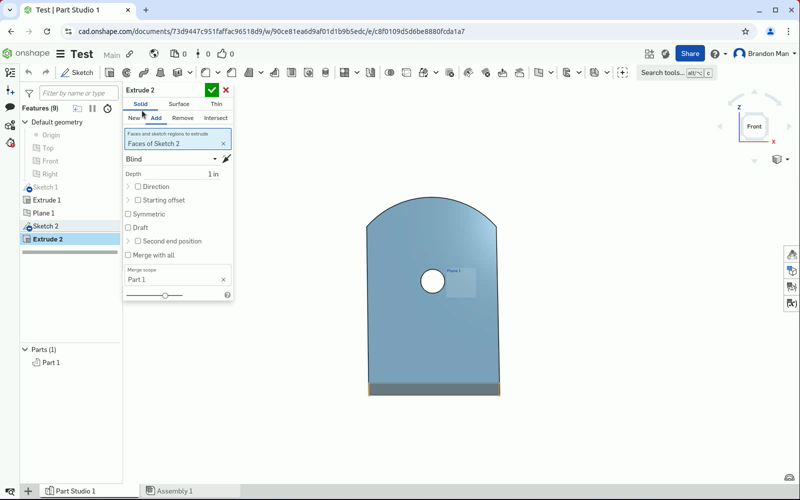
mouse_move(137, 120)
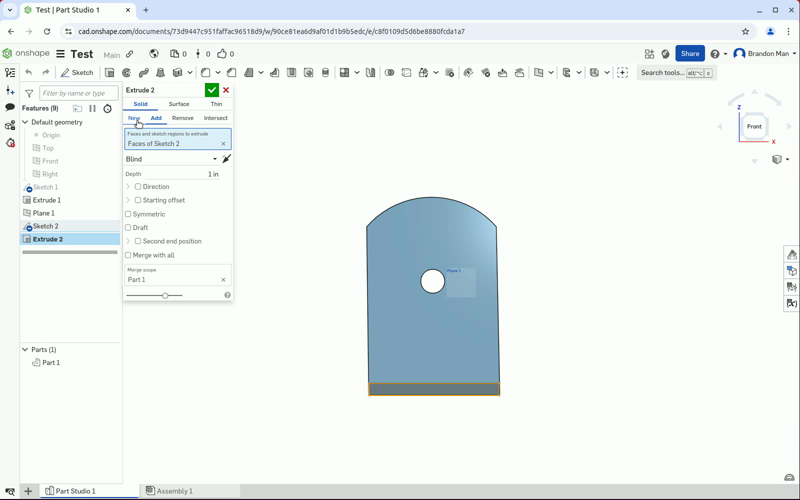
click(137, 120)
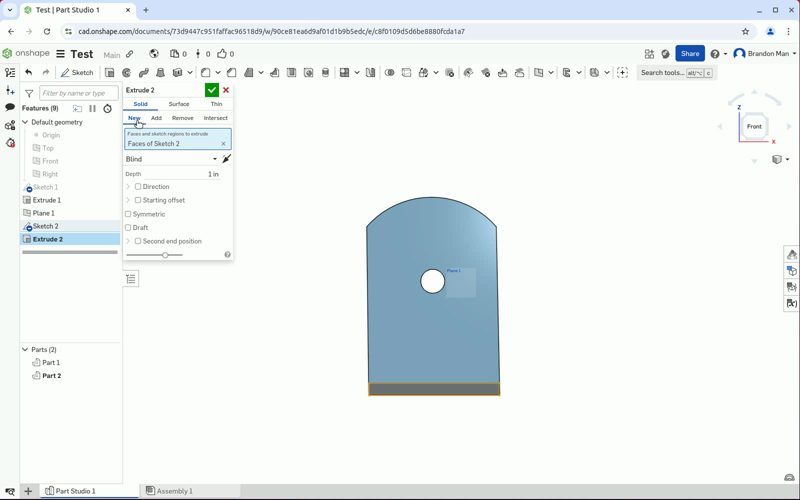
key(tab, 4)
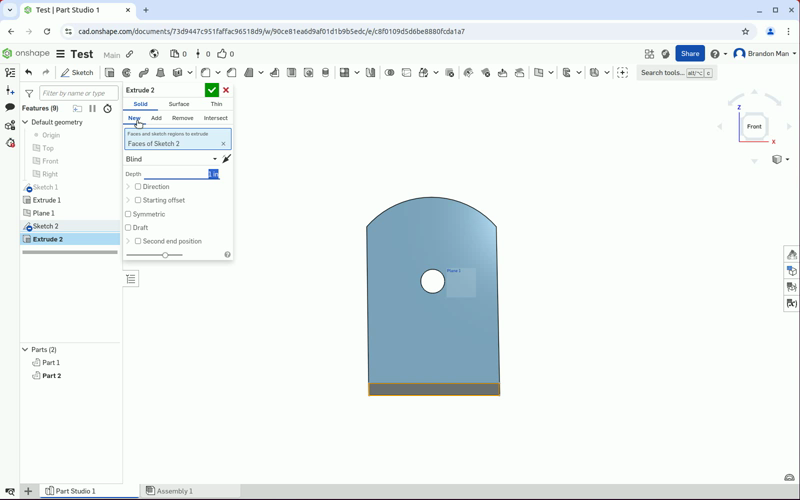
text(-14.924)
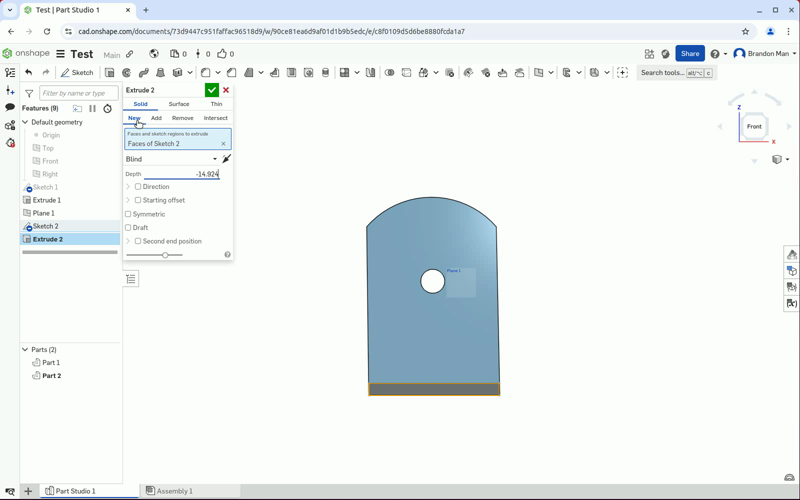
key(tab, 3)
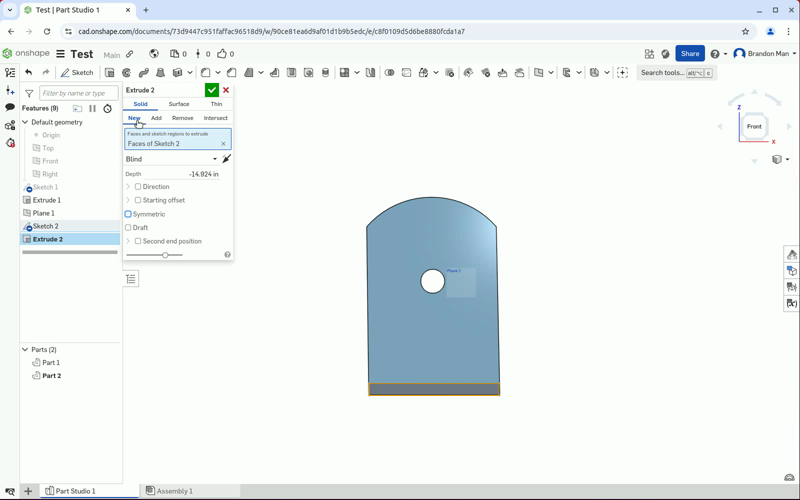
key(space)
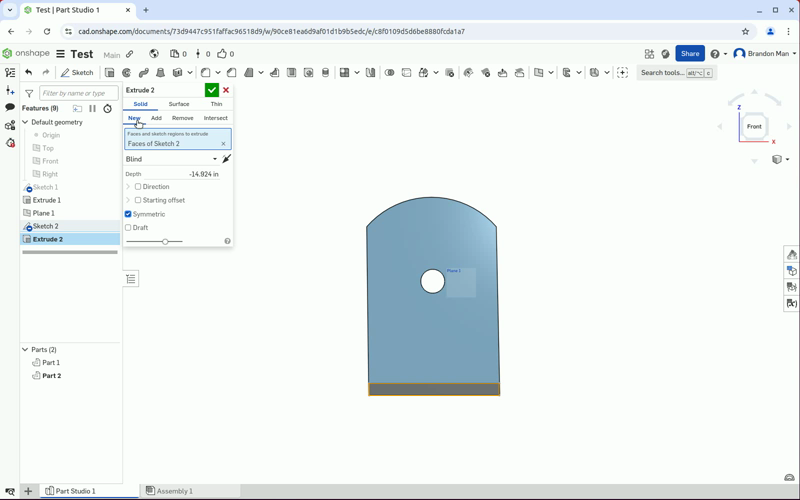
key(enter)
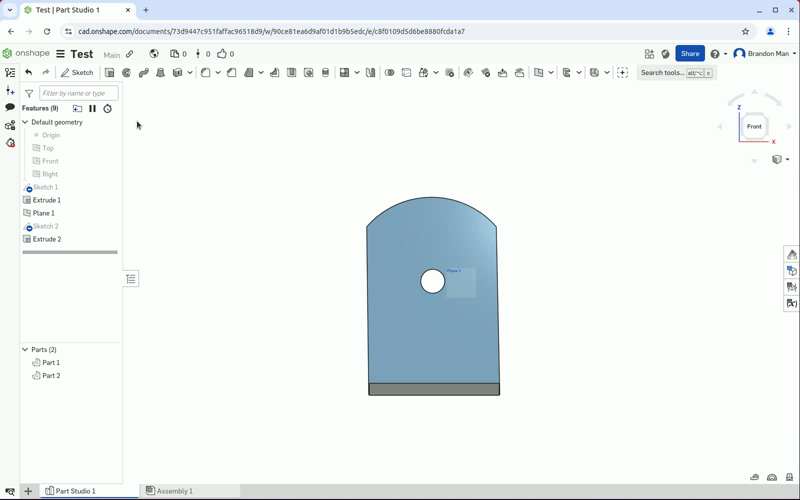
key(shift+h)
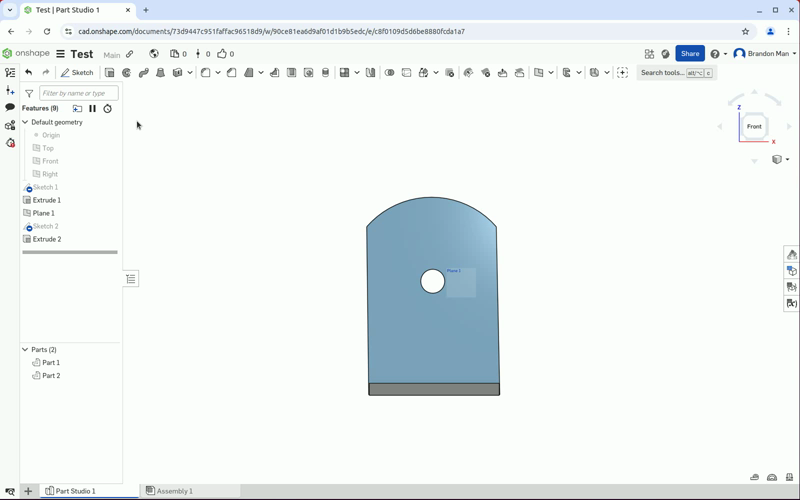
key(shift+h)
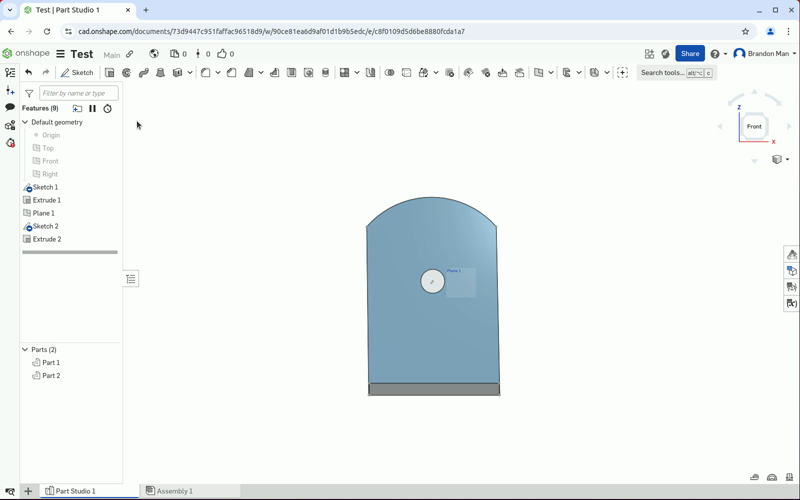
key(shift+7)
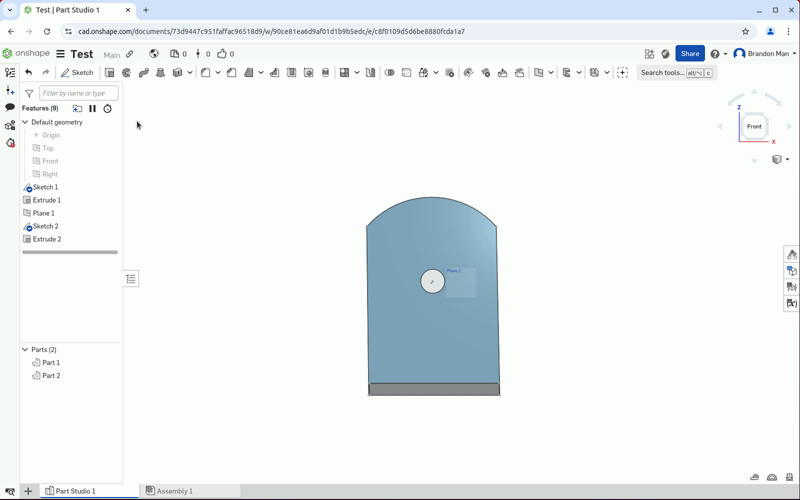
key(left, 2)
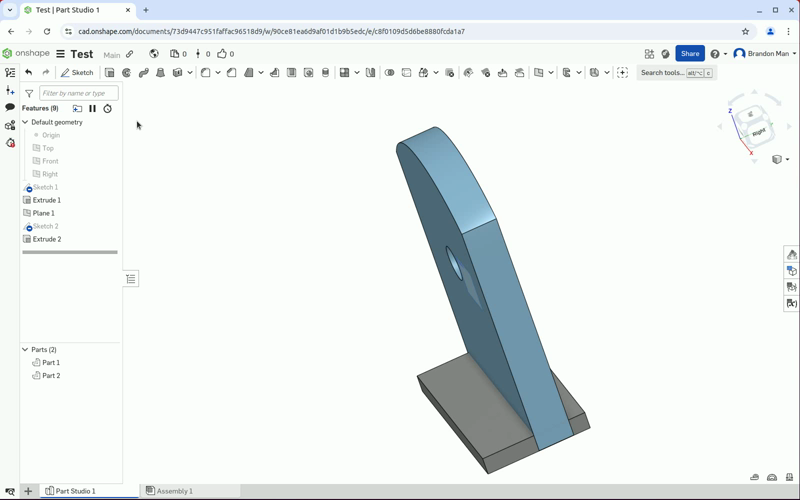
key(down, 2)
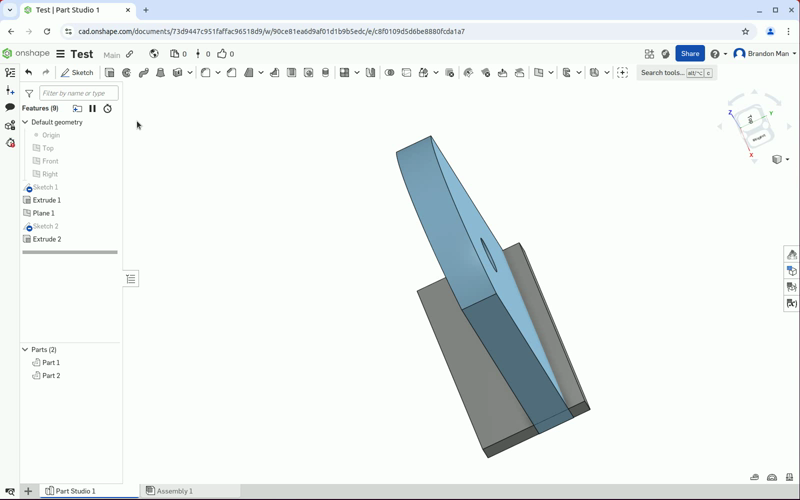
key(up, 2)
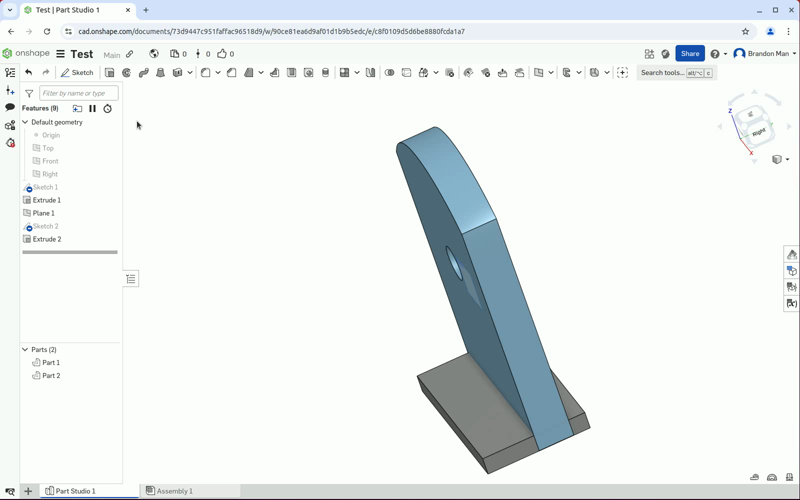
key(right, 2)
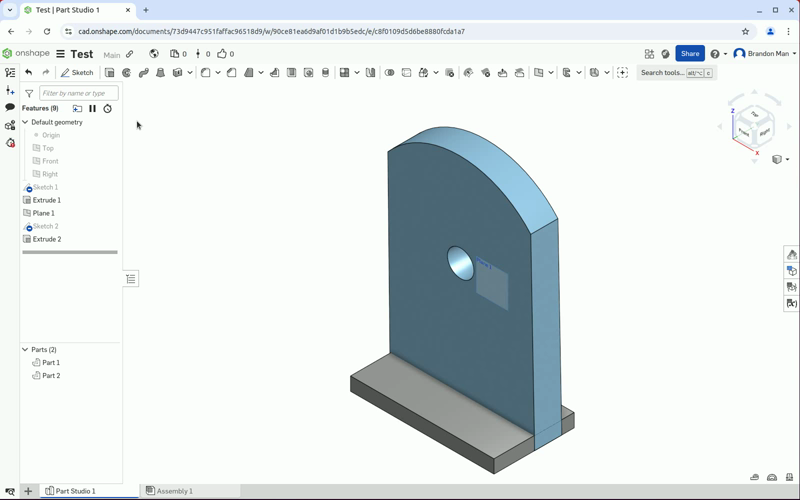
mouse_move(73, 189)
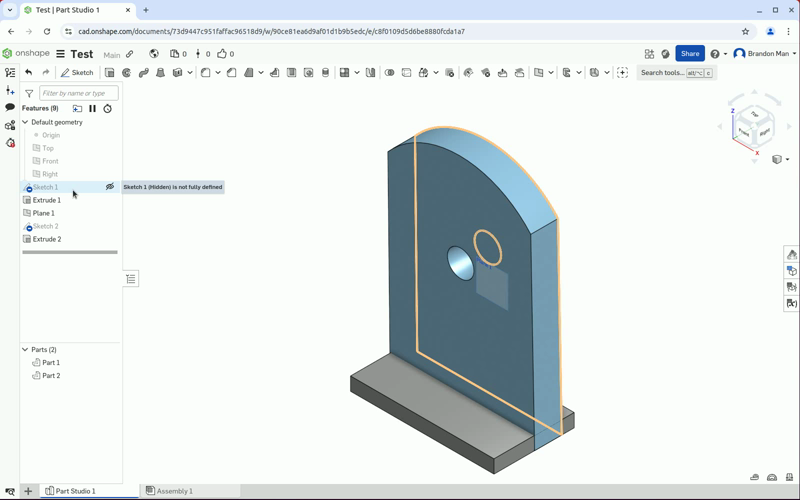
click(73, 189)